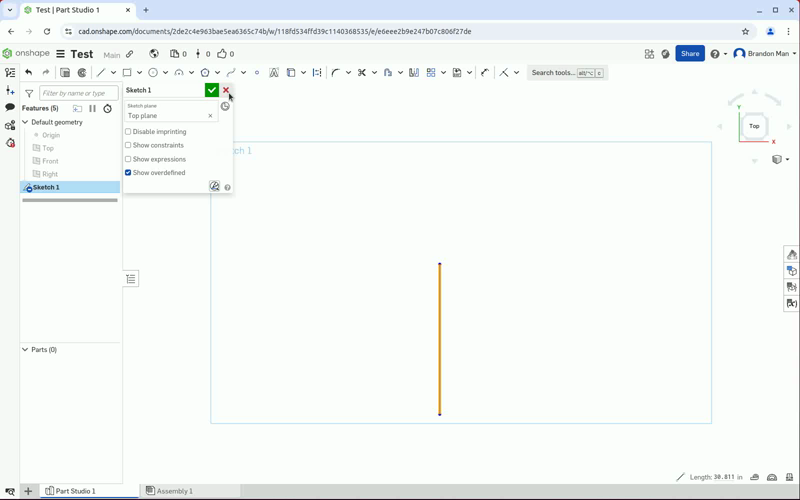
key(shift+h)
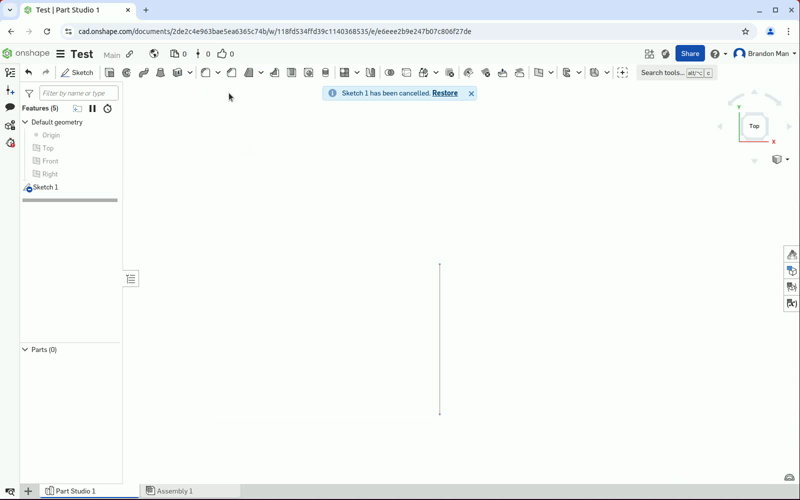
key(shift+s)
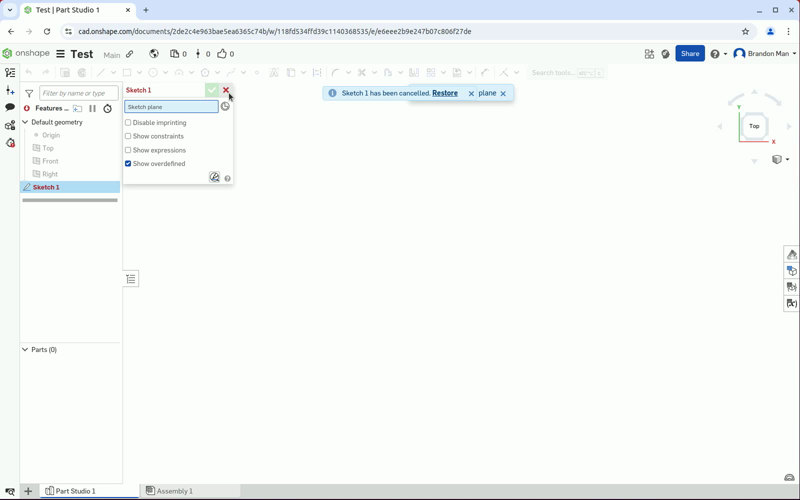
mouse_move(73, 150)
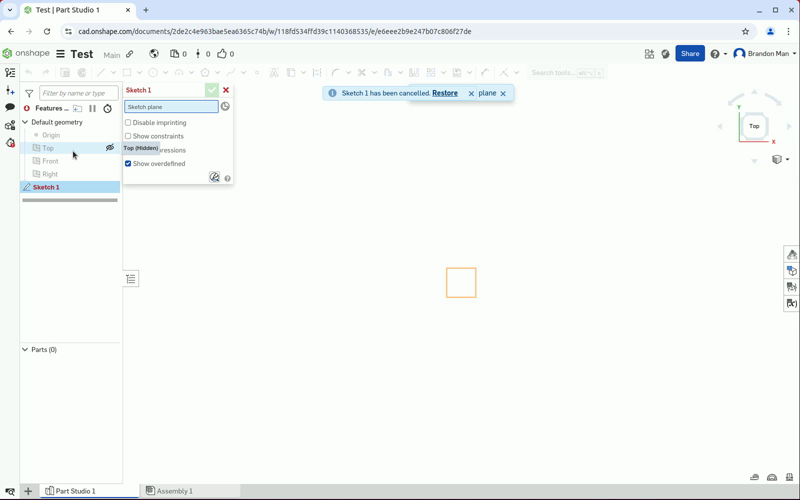
click(73, 150)
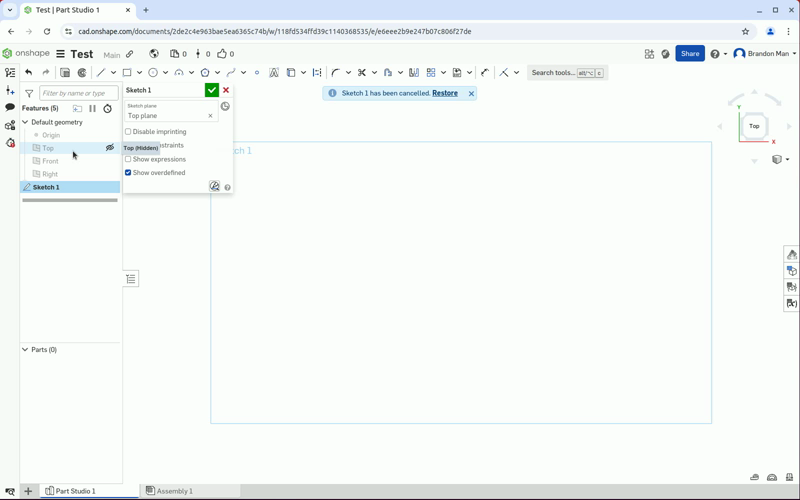
mouse_move(73, 352)
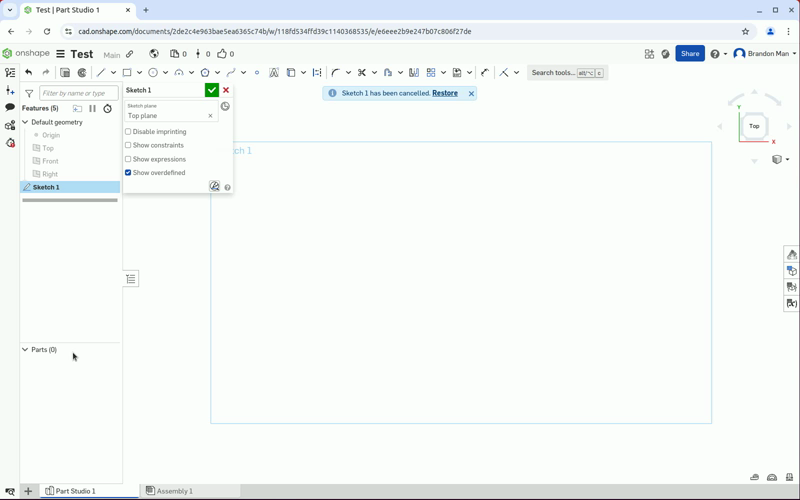
key(y)
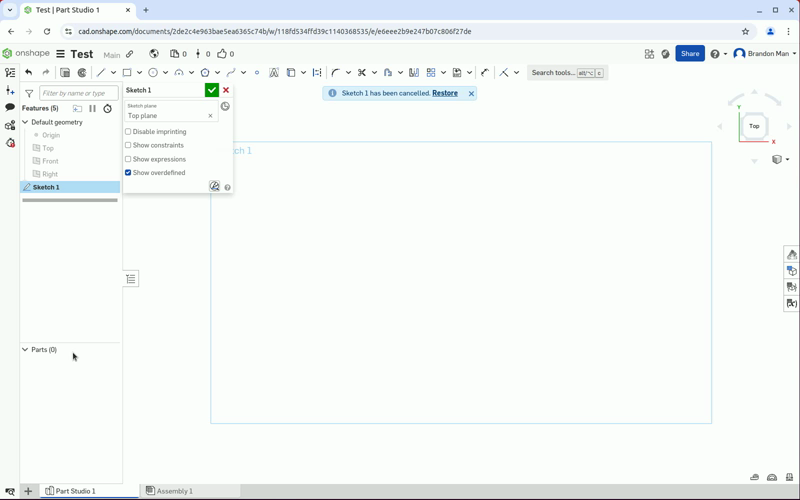
key(l)
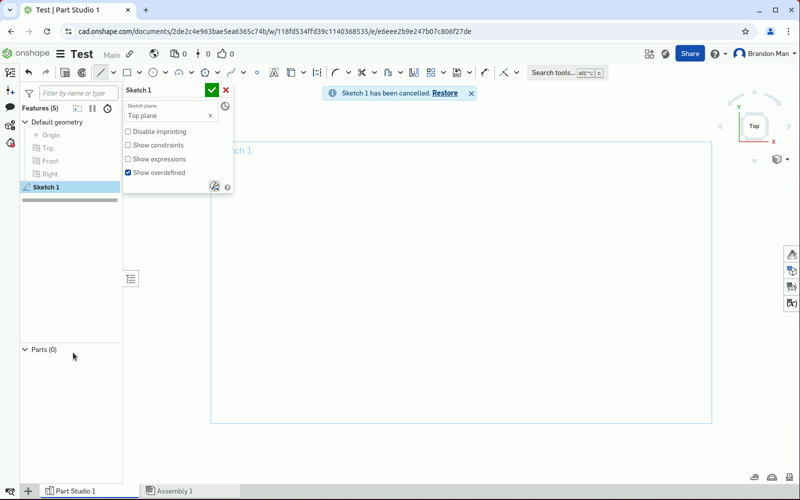
key_down(shift)
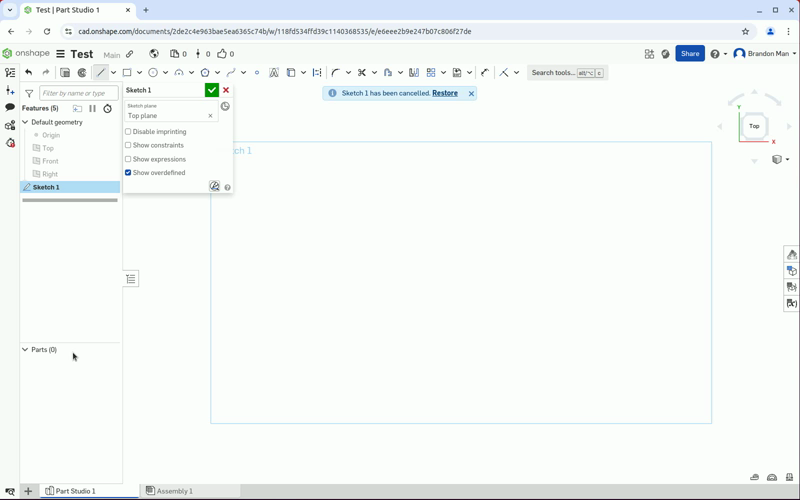
mouse_move(460, 316)
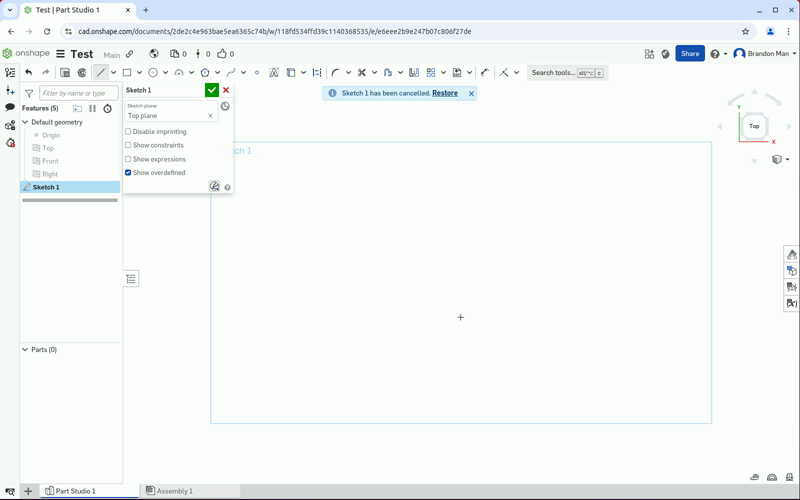
click(460, 316)
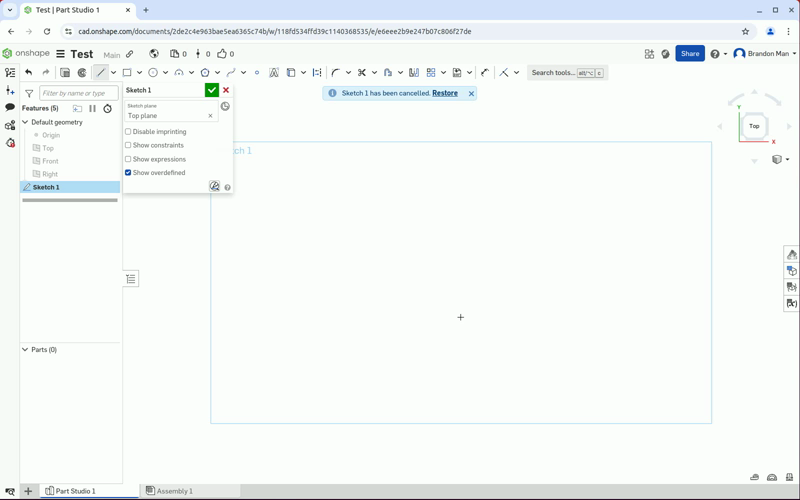
key_up(shift)
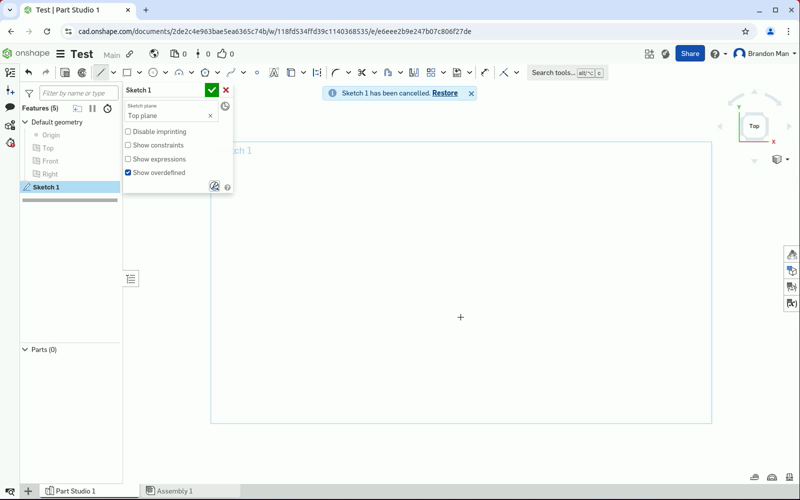
key_down(shift)
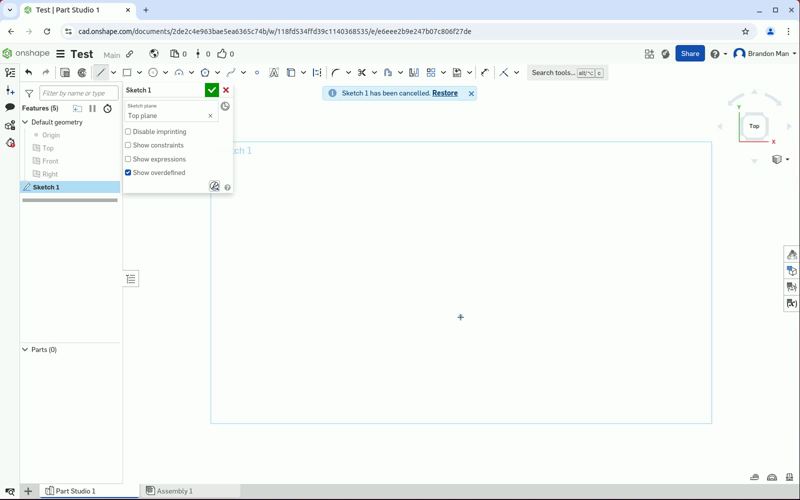
mouse_move(573, 316)
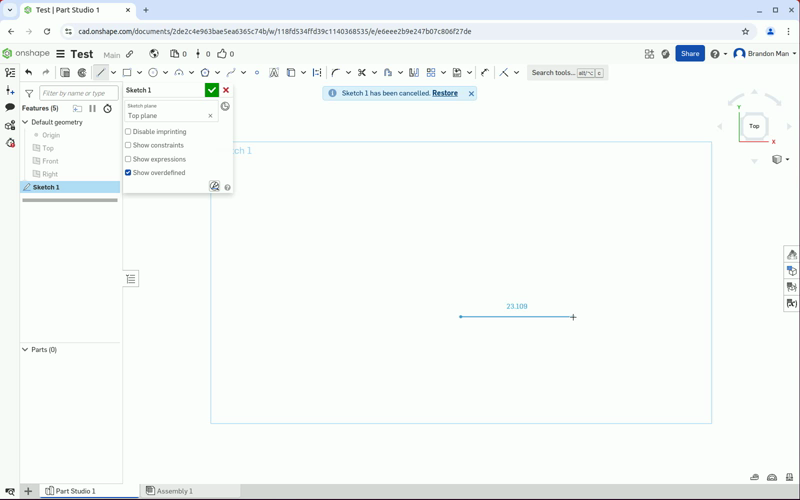
click(573, 316)
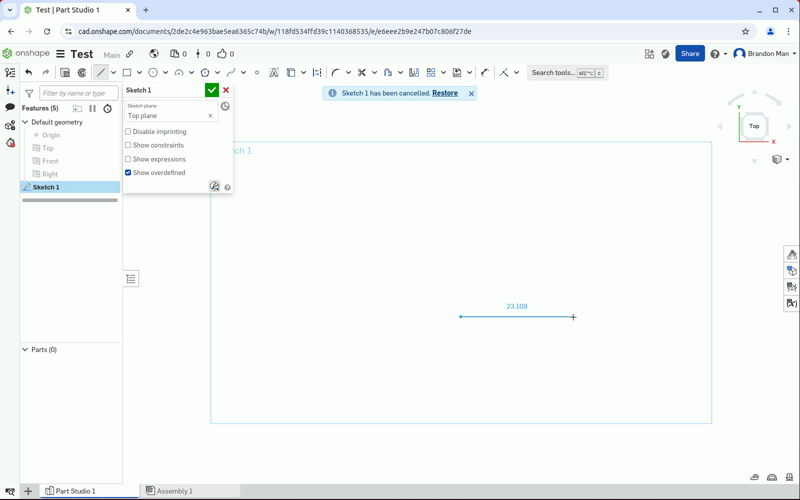
key_up(shift)
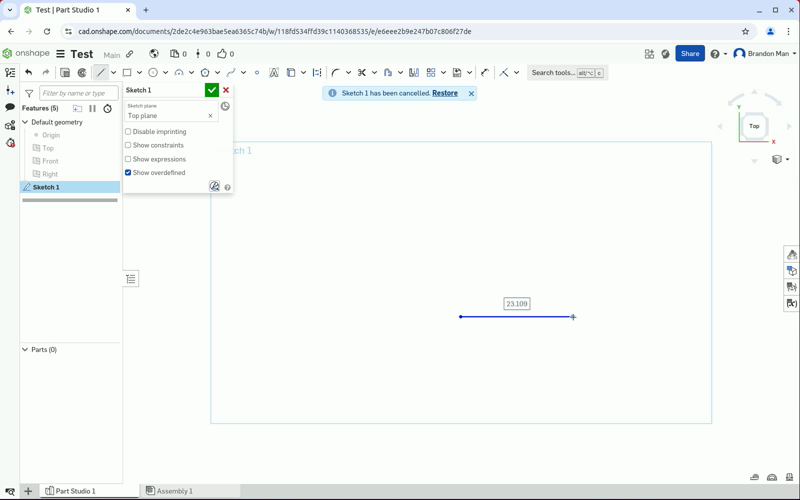
key_down(shift)
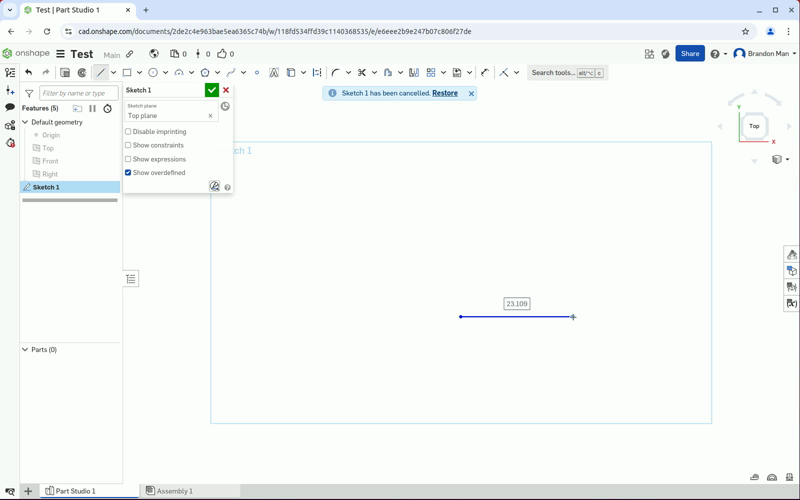
mouse_move(573, 249)
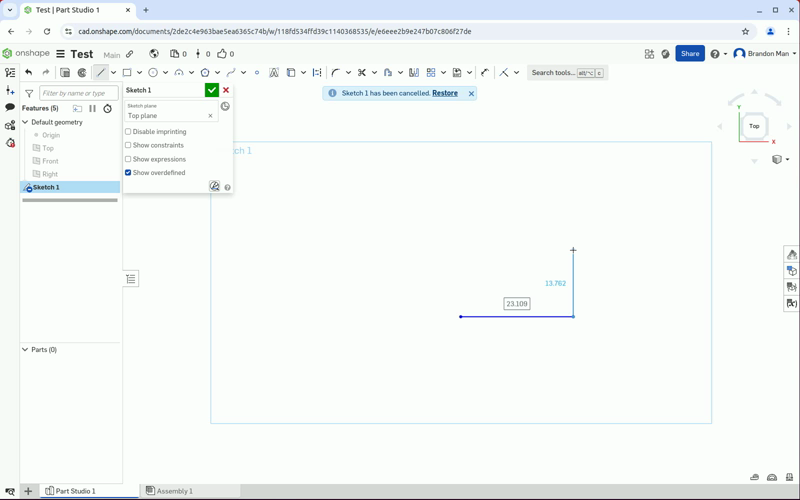
click(573, 249)
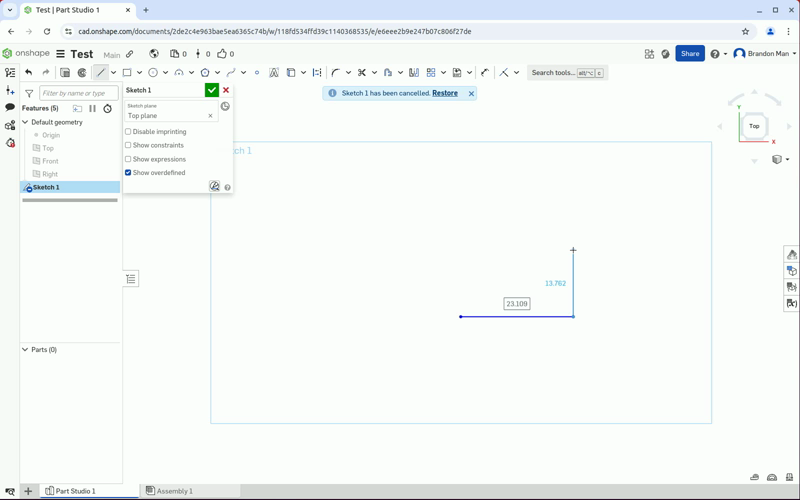
key_up(shift)
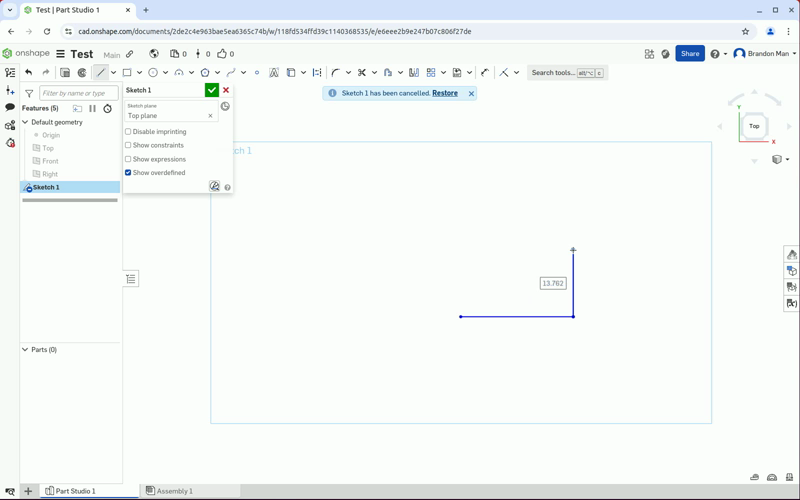
key_down(shift)
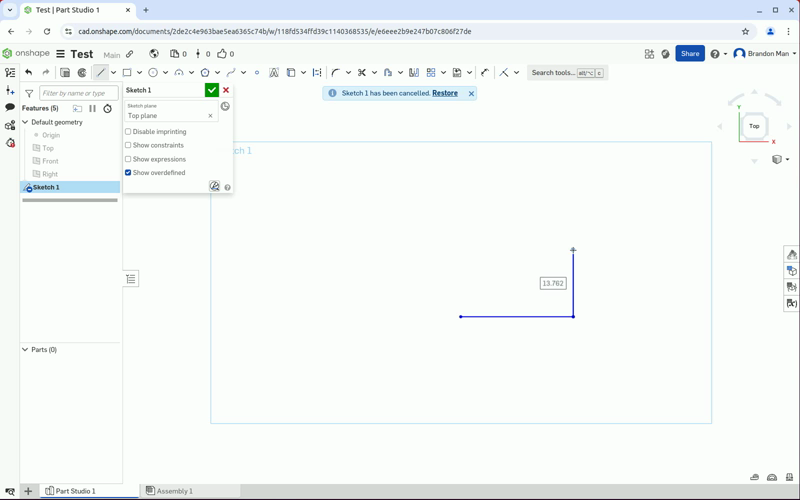
mouse_move(460, 249)
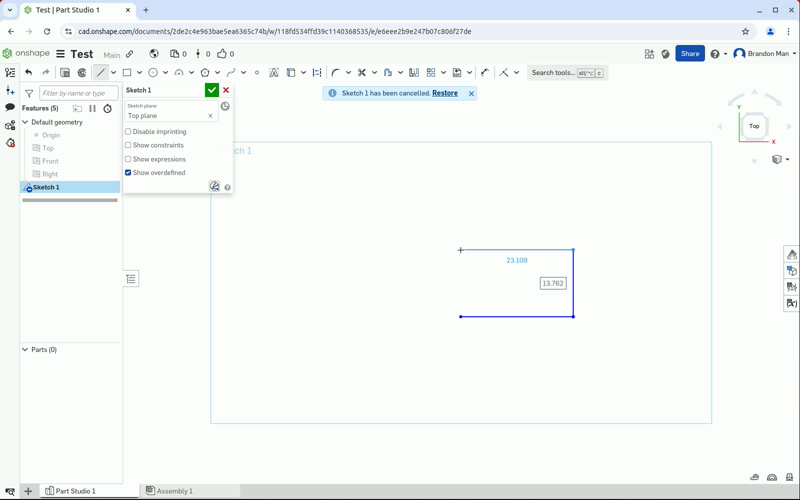
click(460, 249)
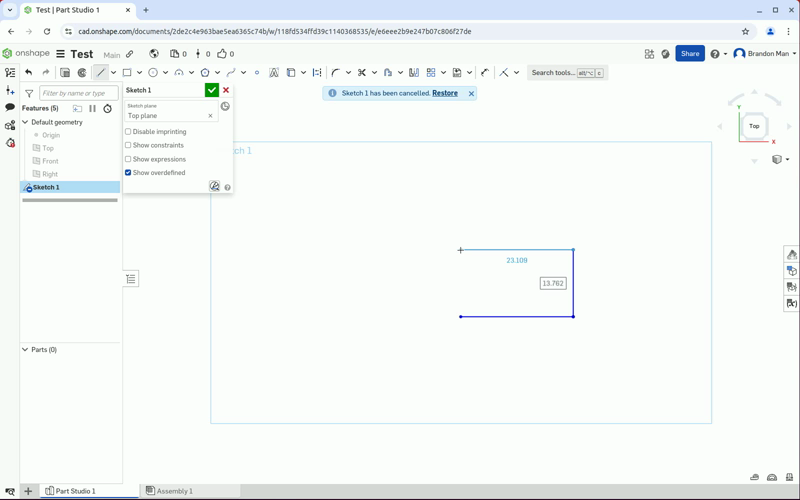
key_up(shift)
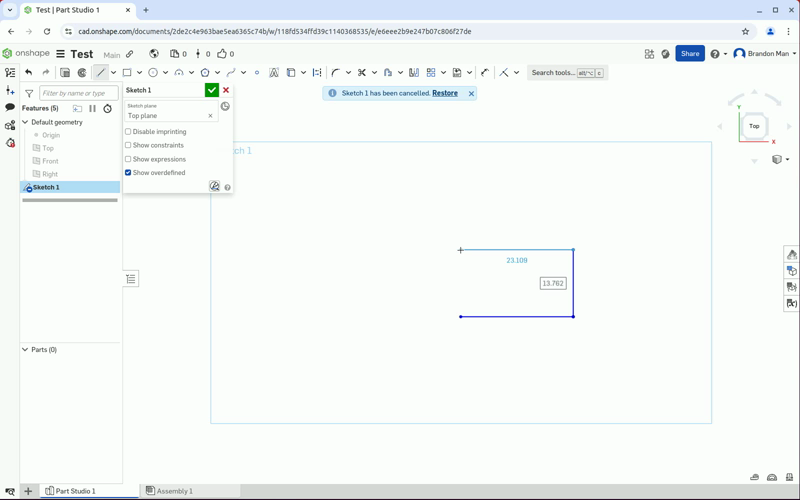
key(esc)
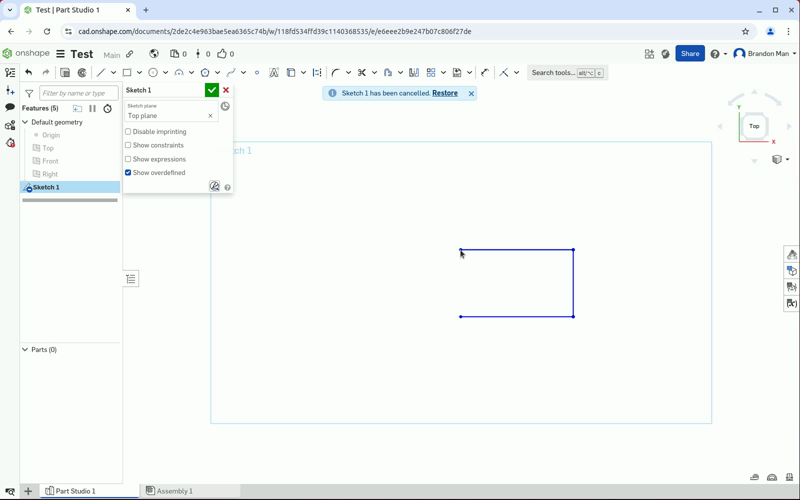
key(a)
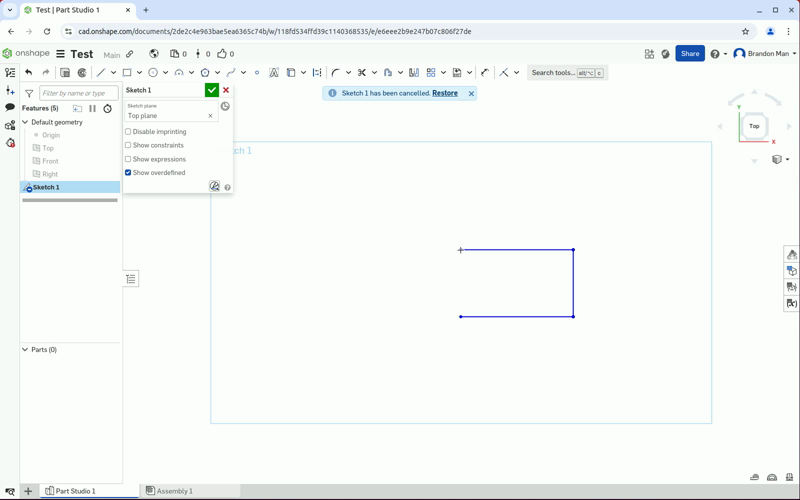
mouse_move(460, 249)
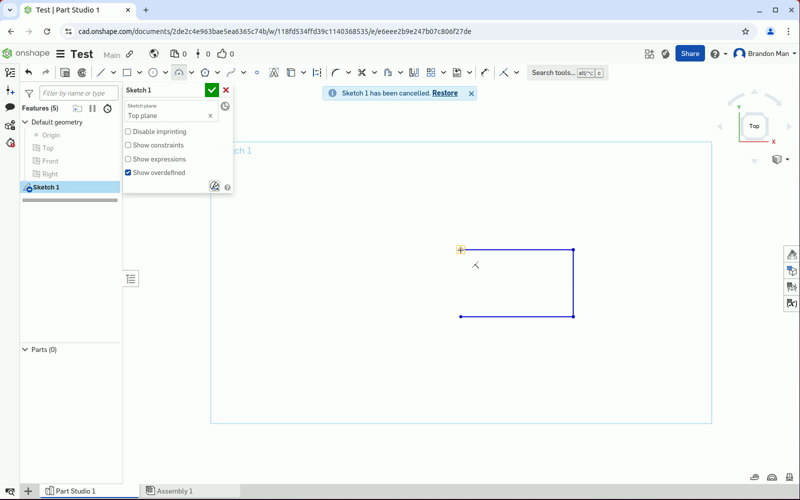
click(460, 249)
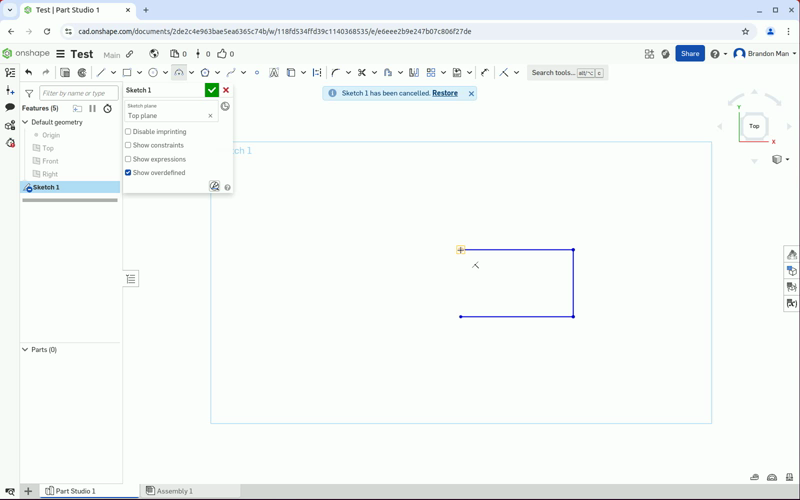
mouse_move(460, 316)
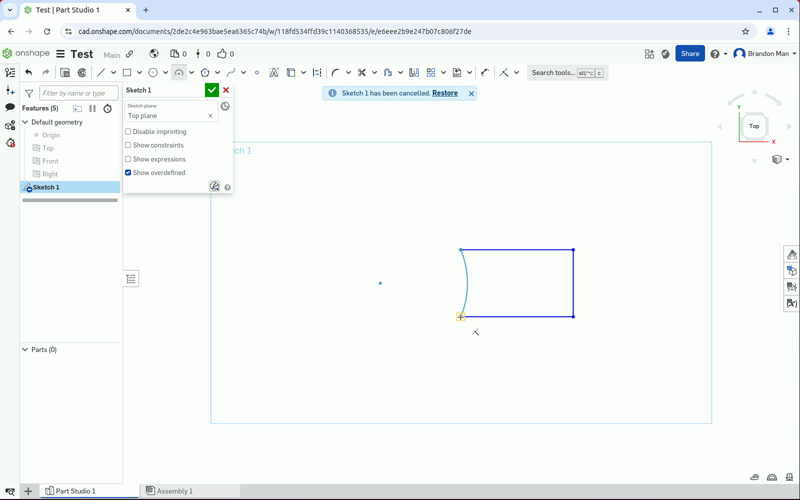
click(460, 316)
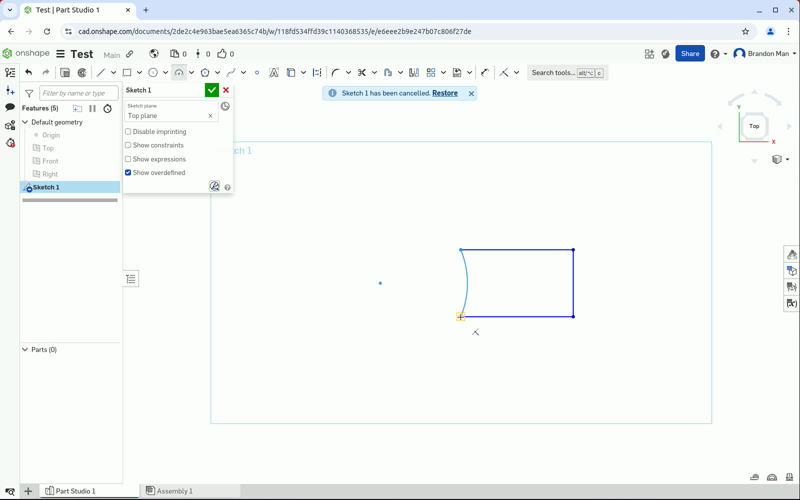
key_down(shift)
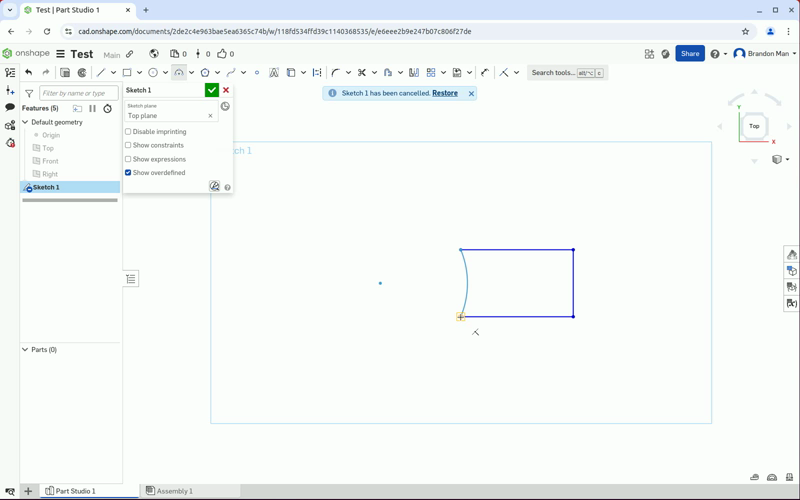
mouse_move(494, 283)
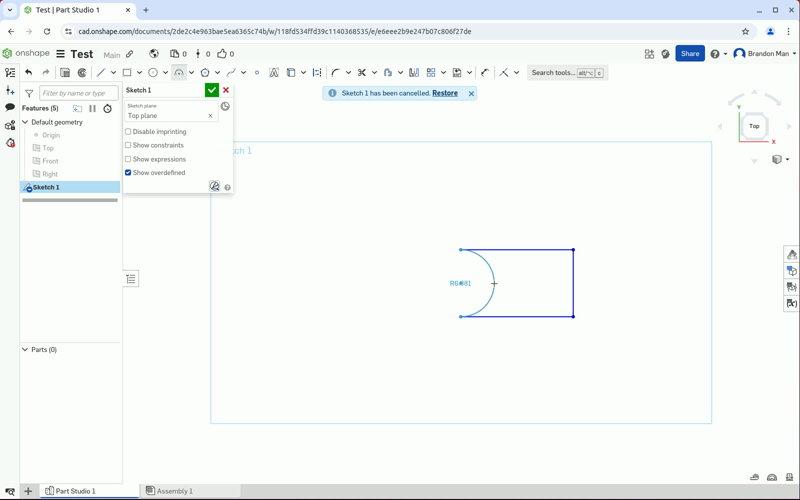
click(494, 283)
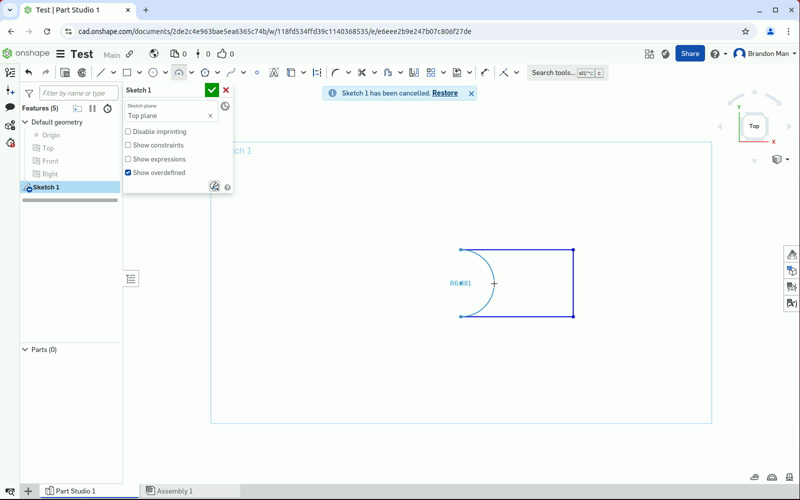
key_up(shift)
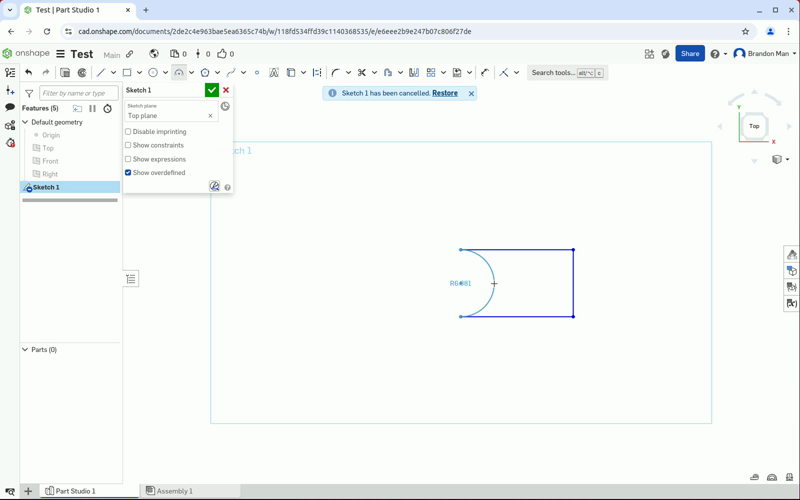
key(esc)
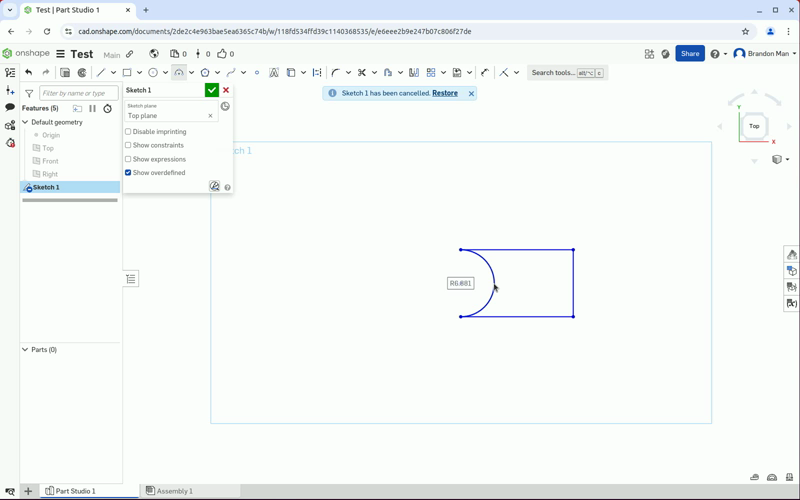
mouse_move(491, 282)
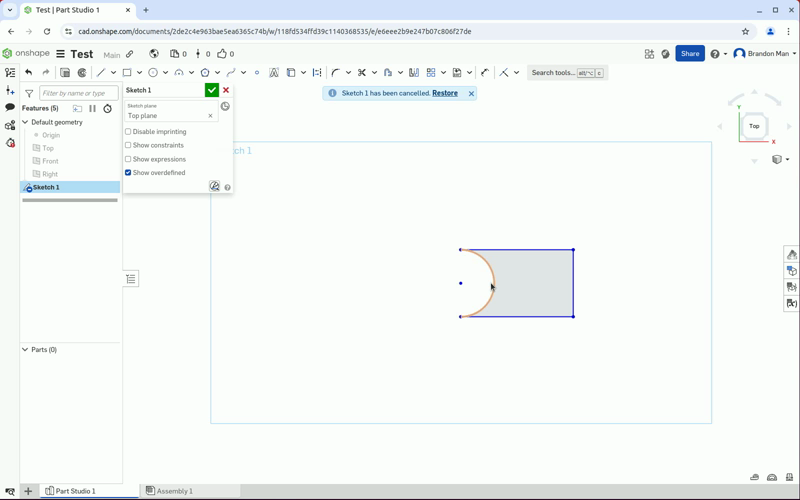
scroll(6)
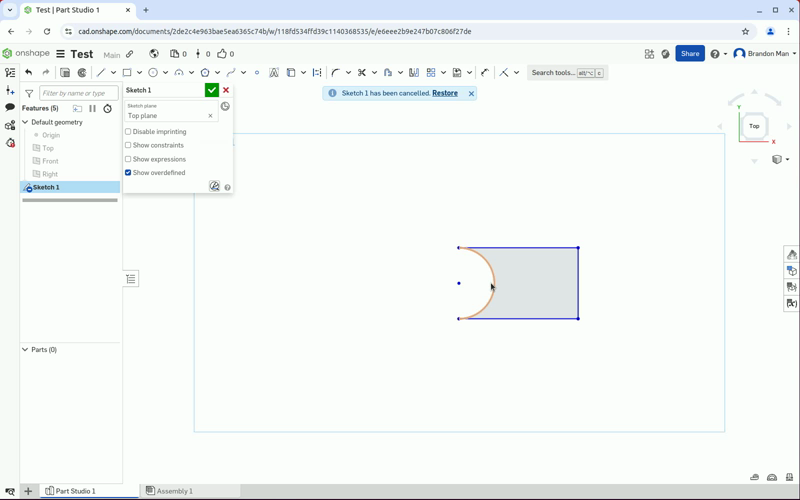
scroll(6)
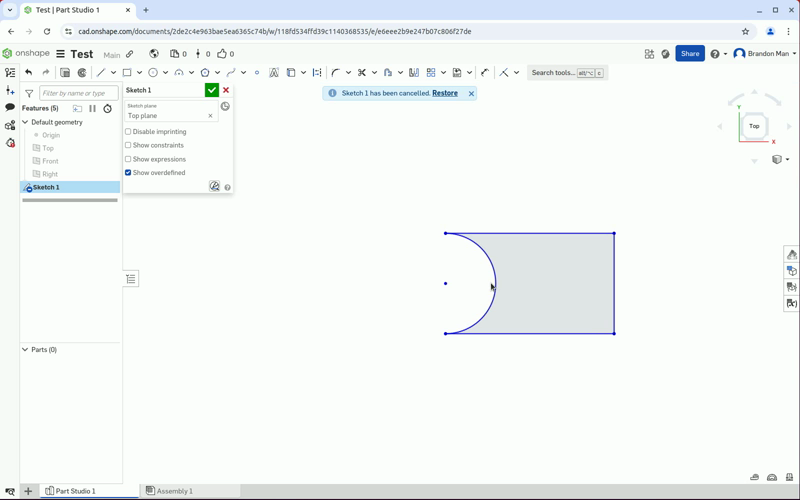
scroll(6)
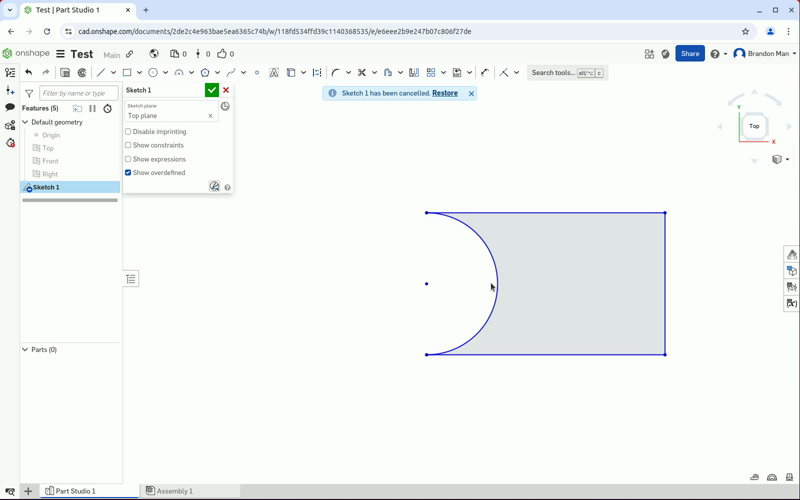
scroll(6)
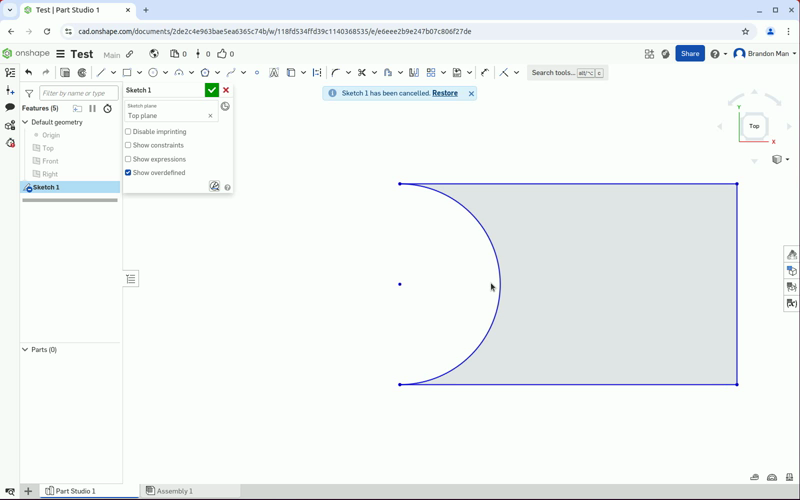
scroll(6)
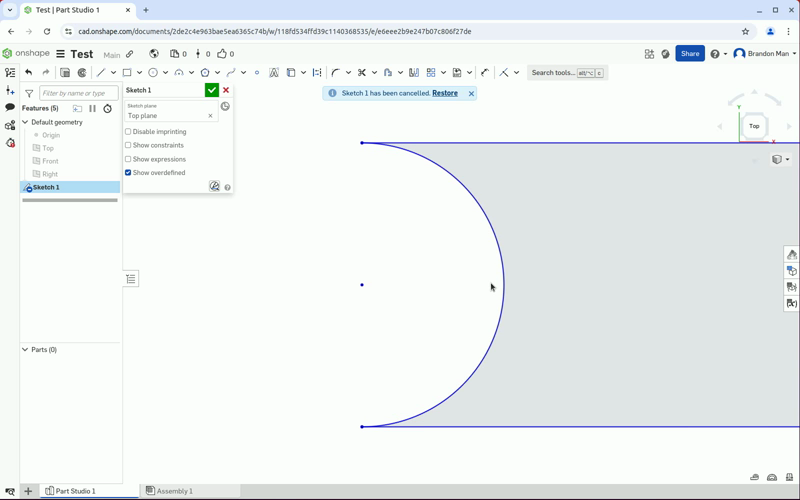
scroll(6)
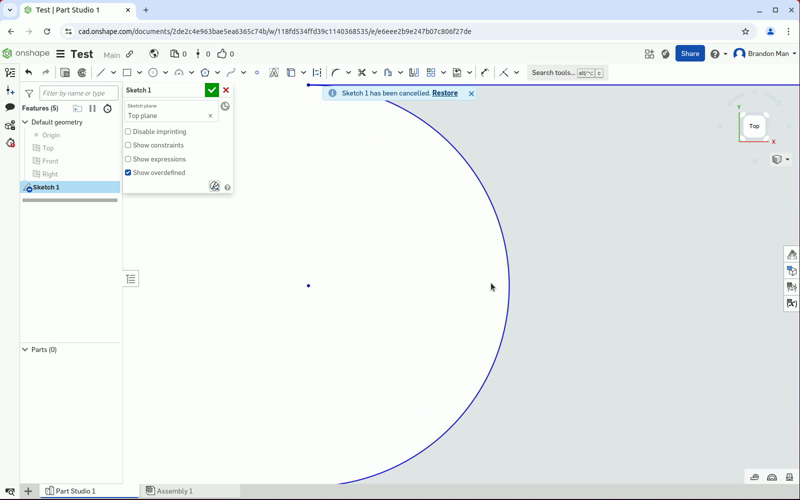
scroll(6)
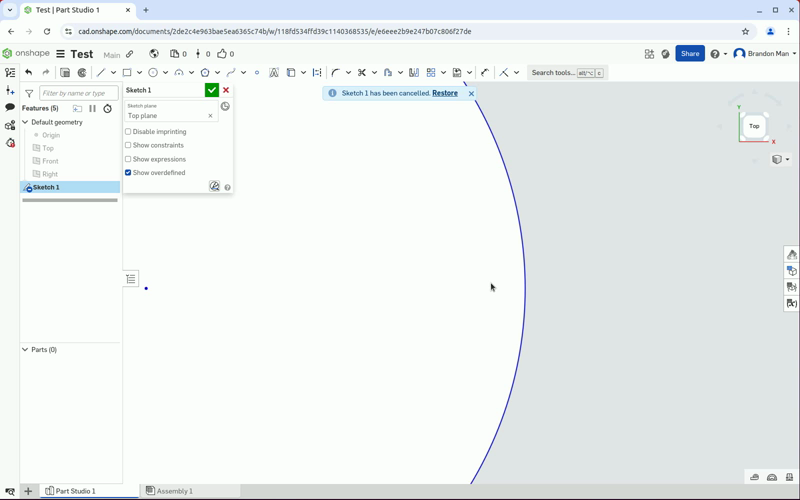
click(491, 282)
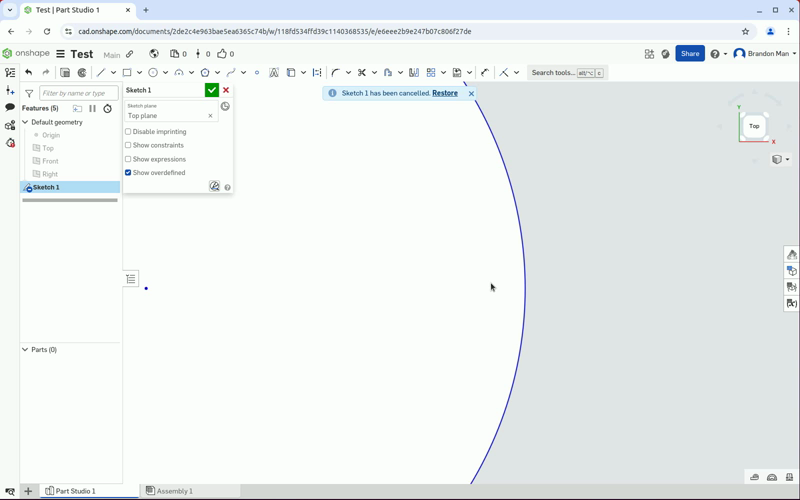
scroll(-6)
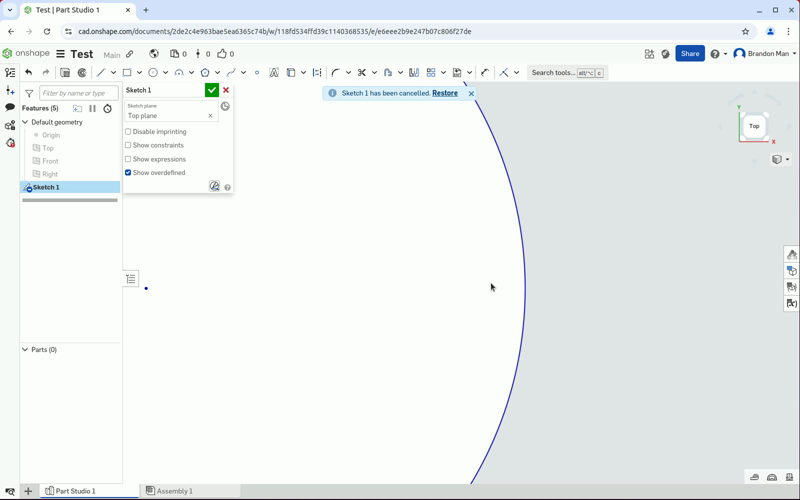
scroll(-6)
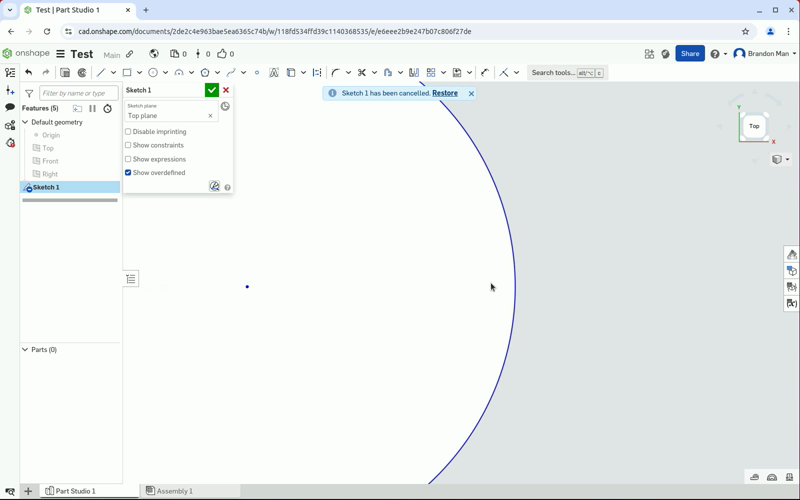
scroll(-6)
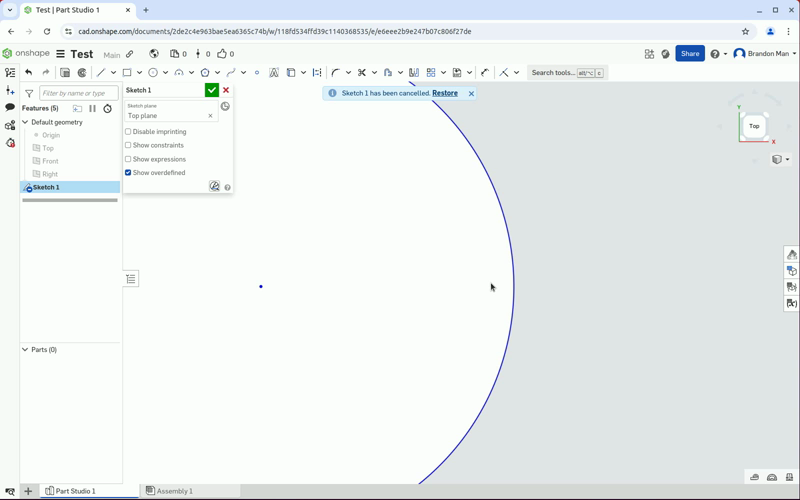
scroll(-6)
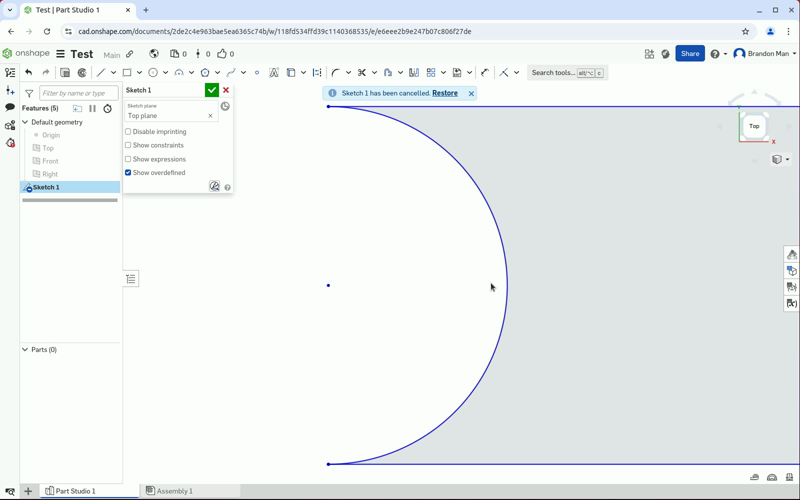
scroll(-6)
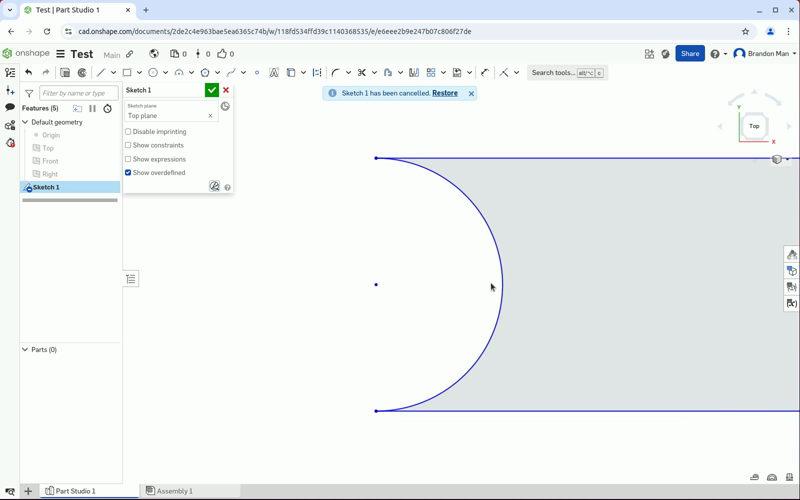
scroll(-6)
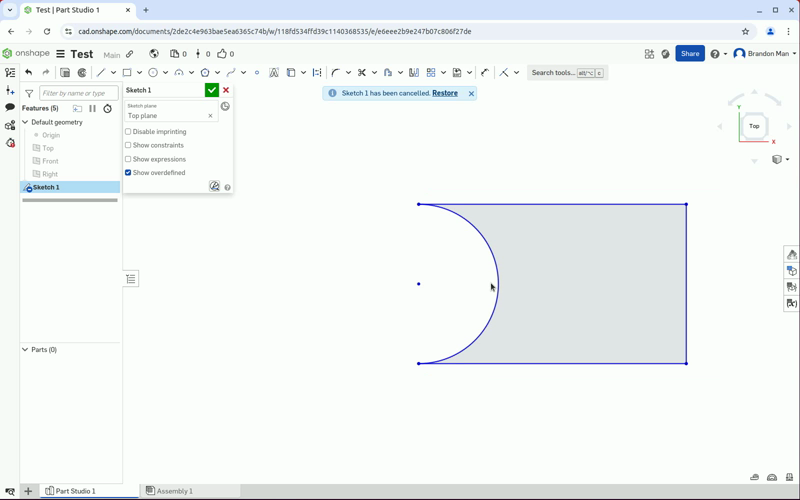
scroll(-6)
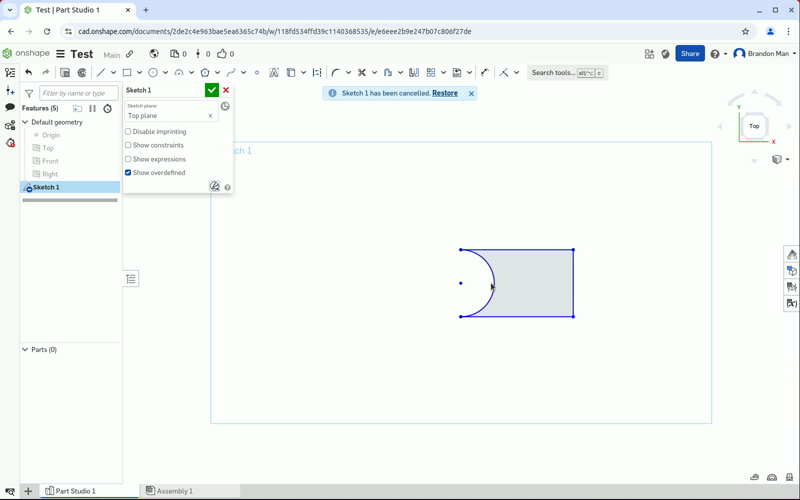
mouse_move(73, 352)
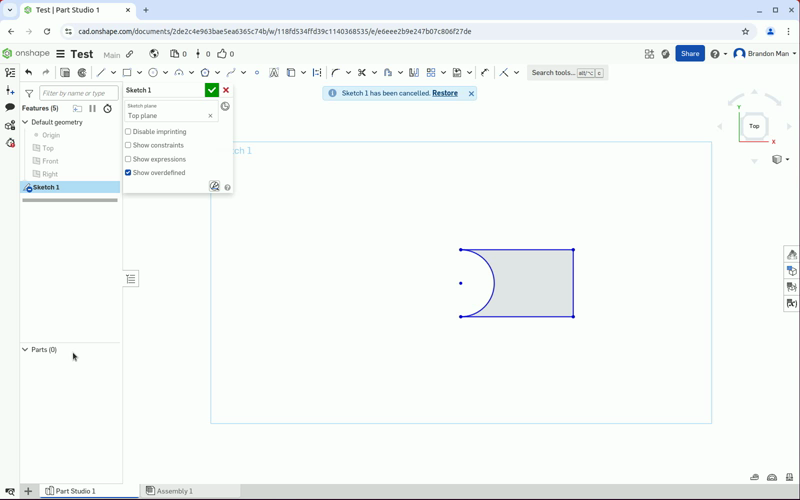
key(shift+y)
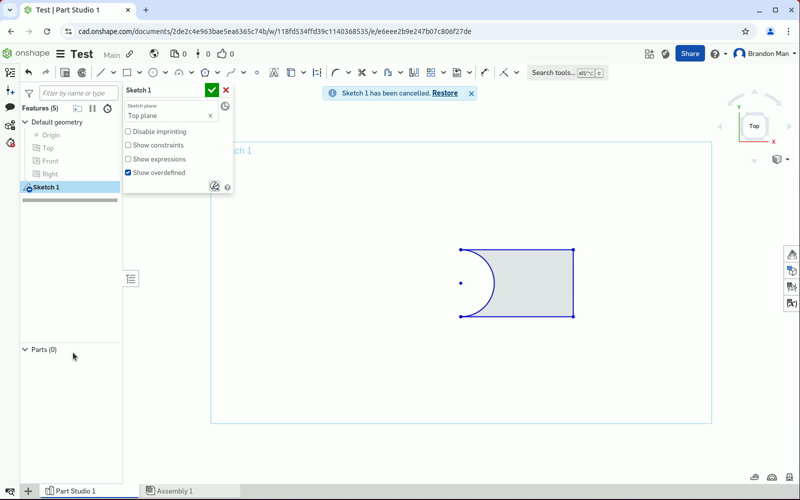
key(shift+e)
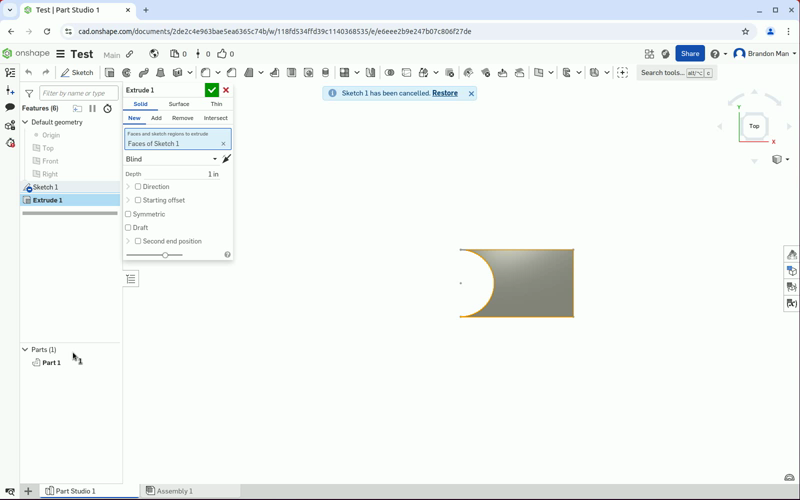
mouse_move(143, 106)
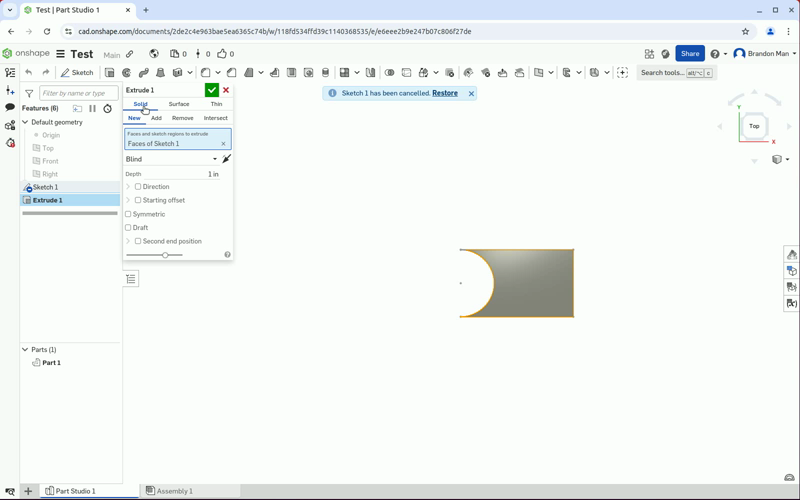
click(143, 106)
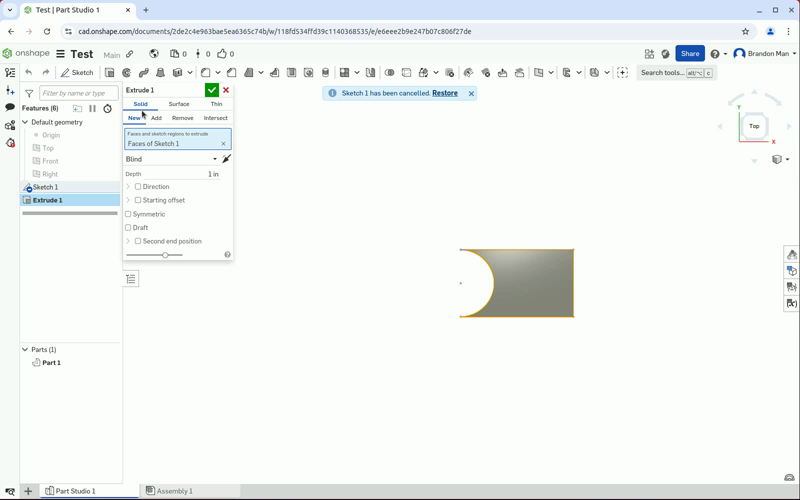
mouse_move(137, 120)
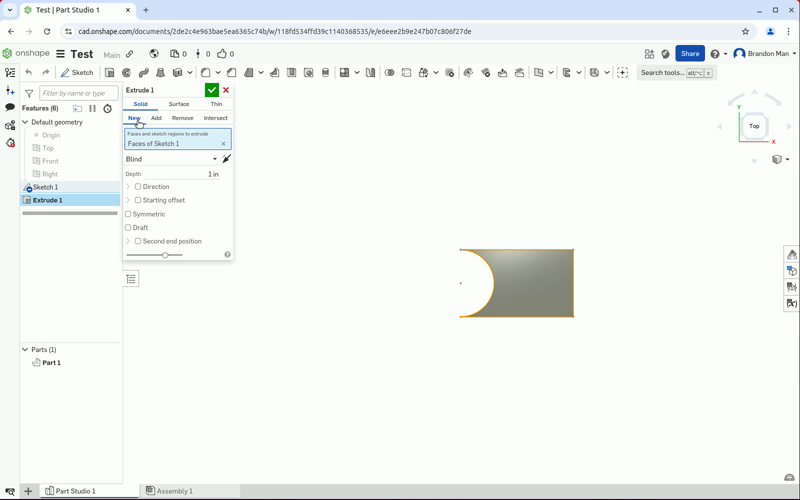
click(137, 120)
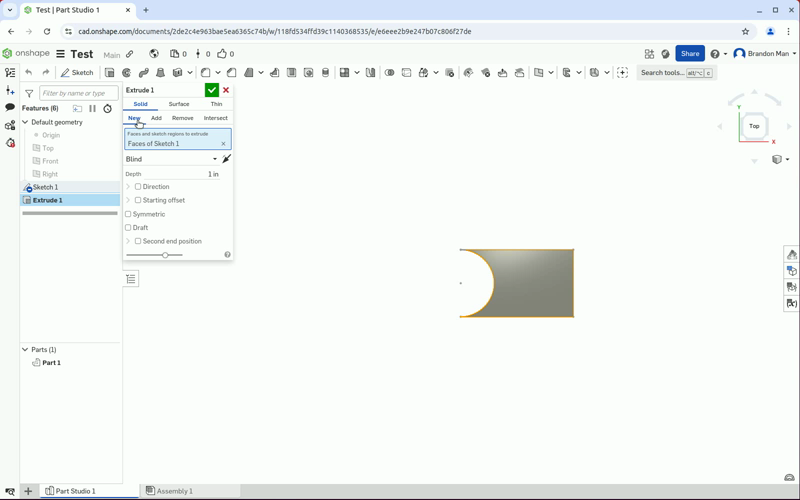
key(tab, 4)
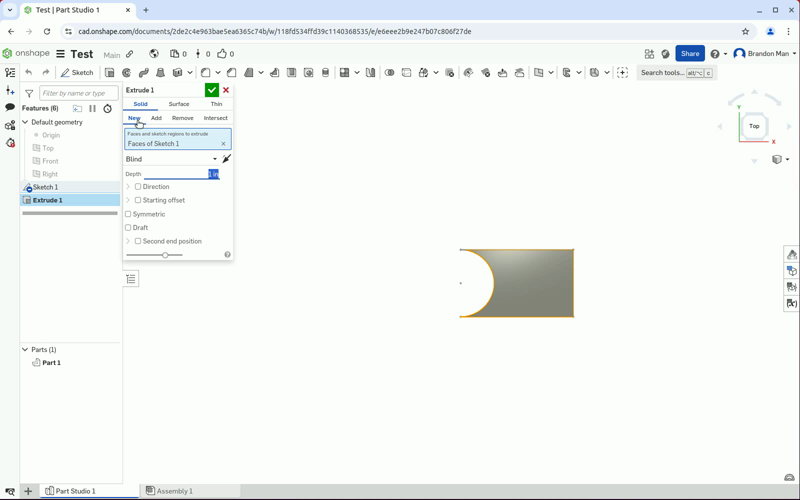
text(7.703)
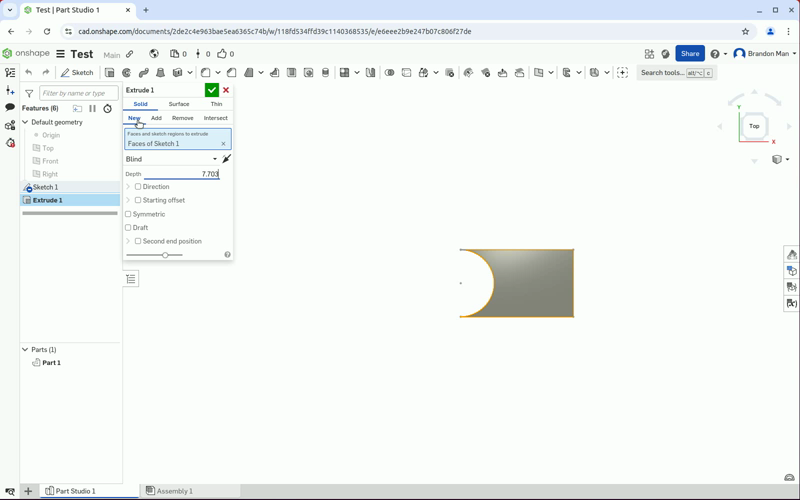
key(enter)
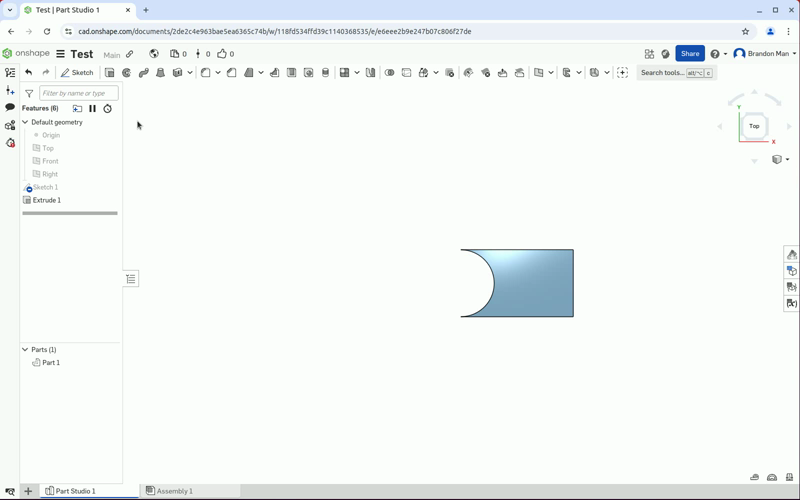
key(shift+h)
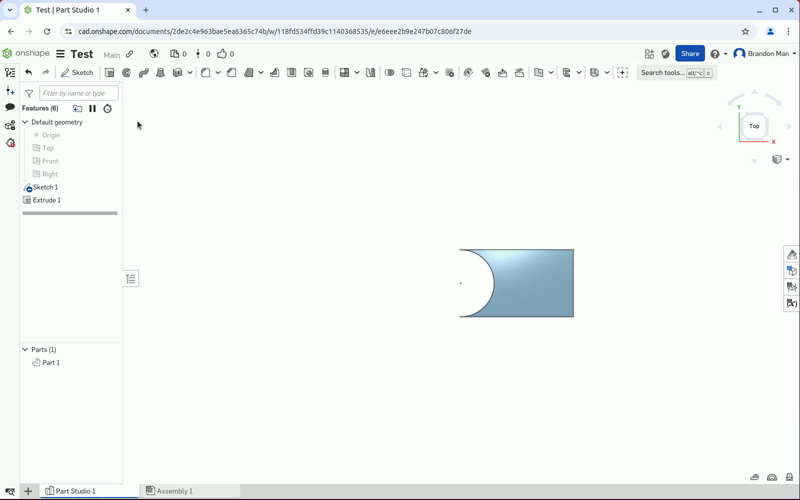
key(shift+h)
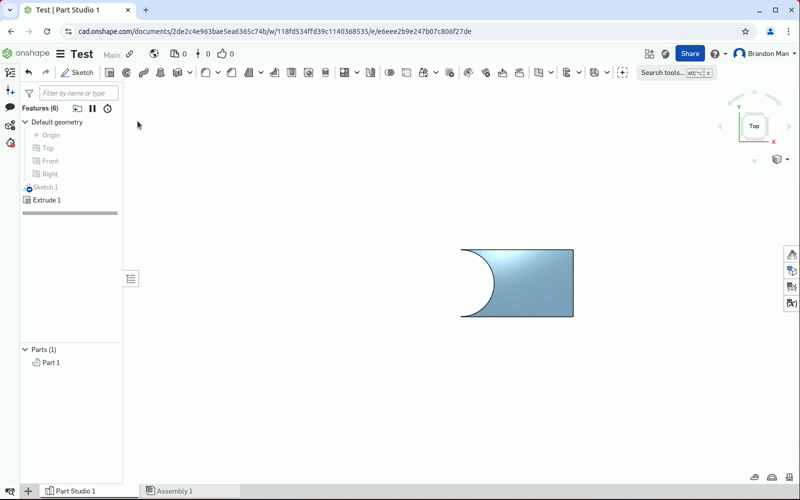
mouse_move(73, 189)
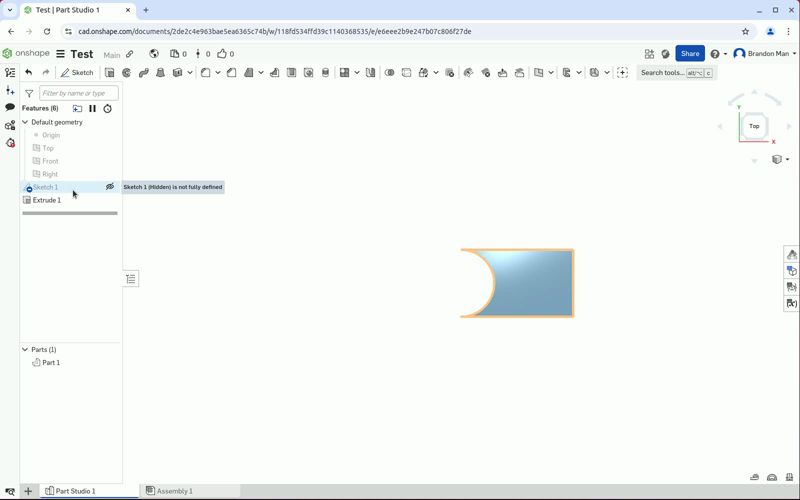
click(73, 189)
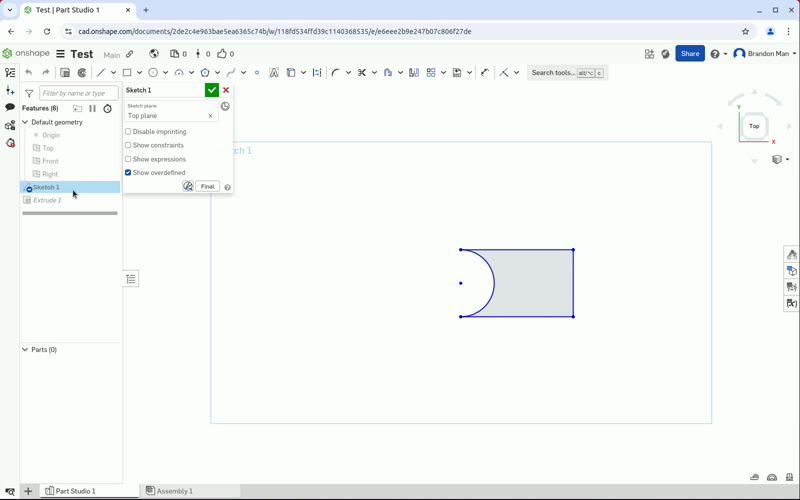
mouse_move(229, 92)
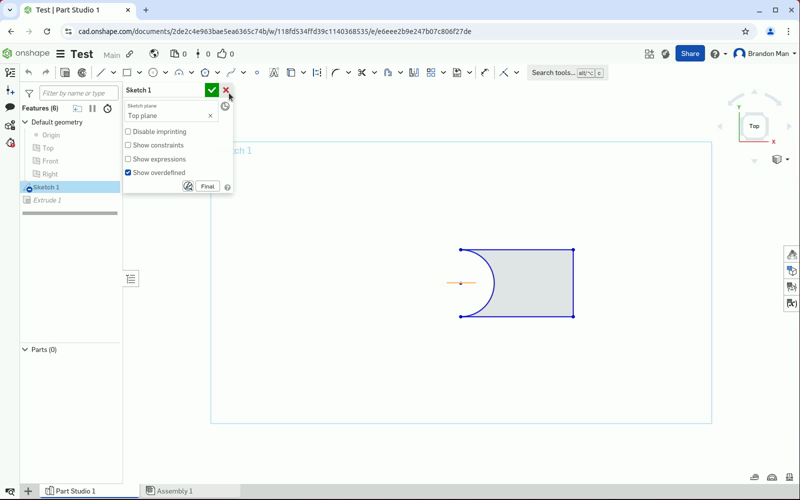
click(229, 92)
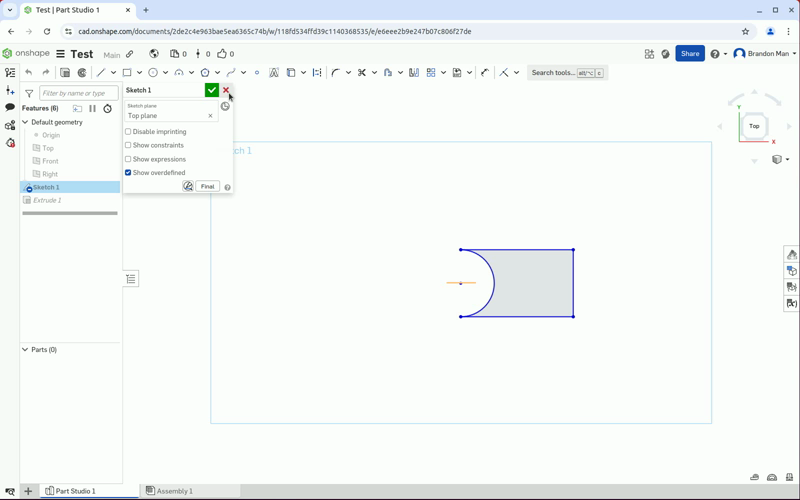
key(shift+s)
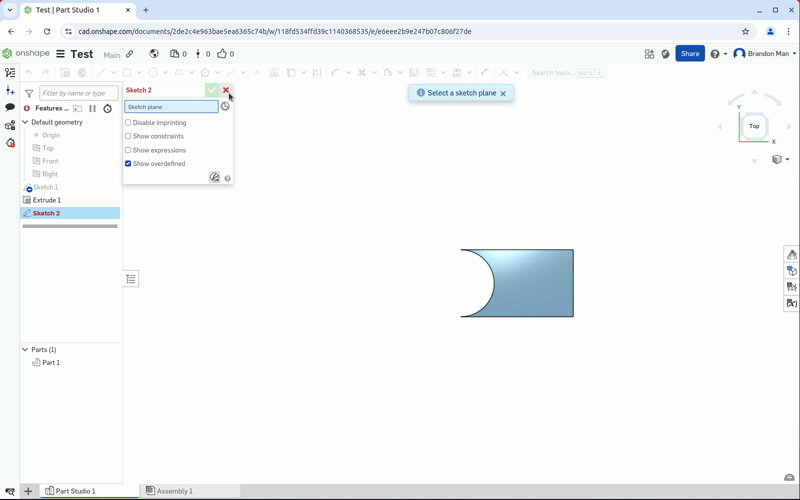
mouse_move(73, 150)
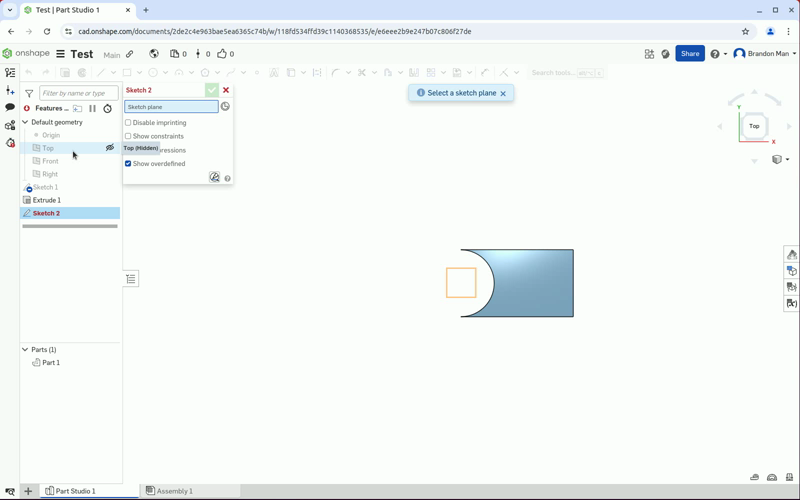
click(73, 150)
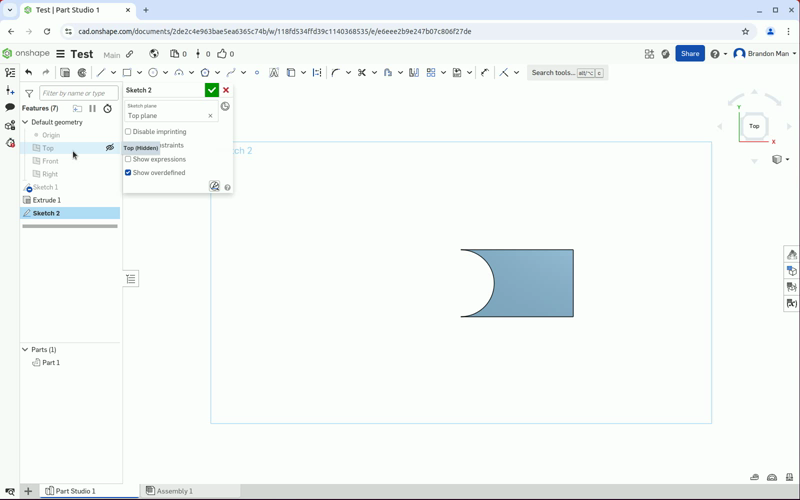
mouse_move(73, 352)
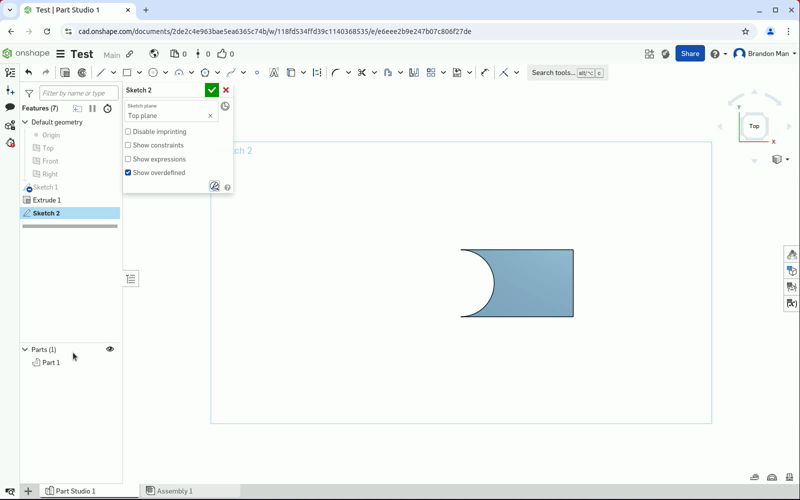
key(y)
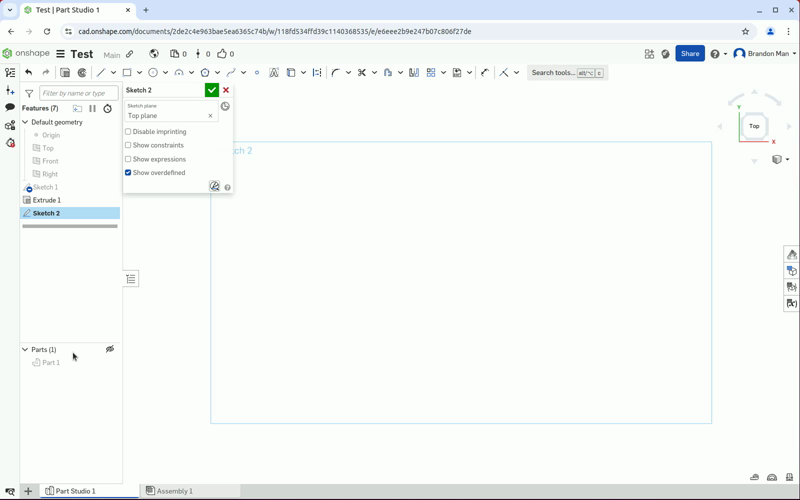
key(c)
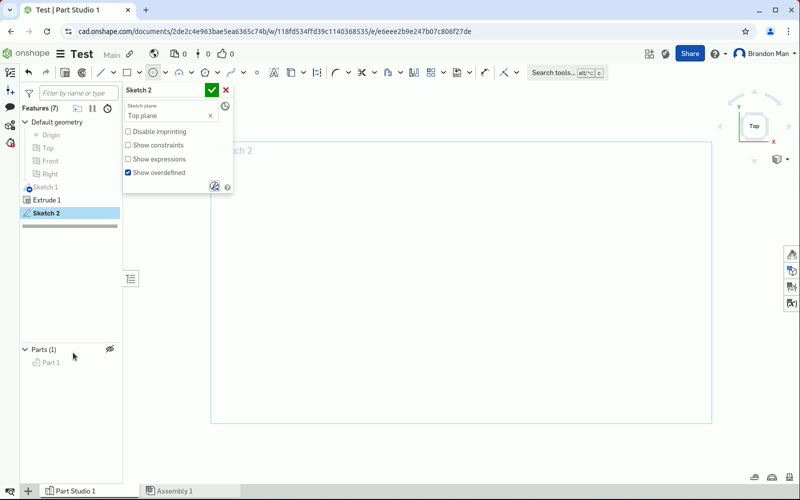
key_down(shift)
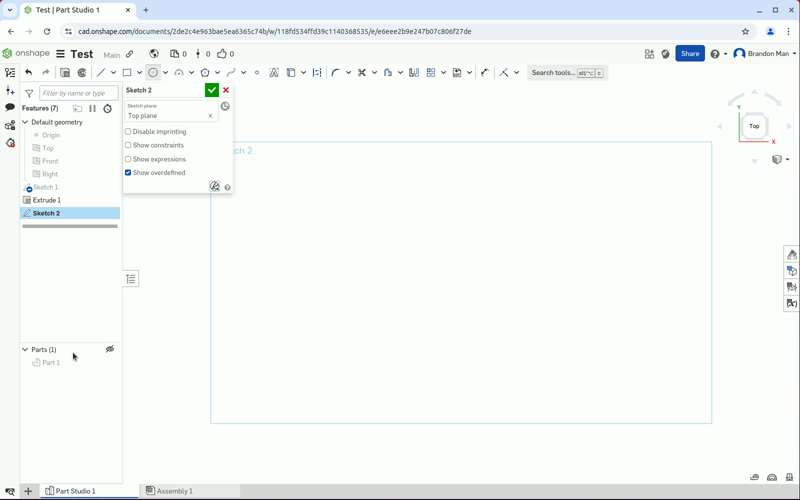
mouse_move(461, 282)
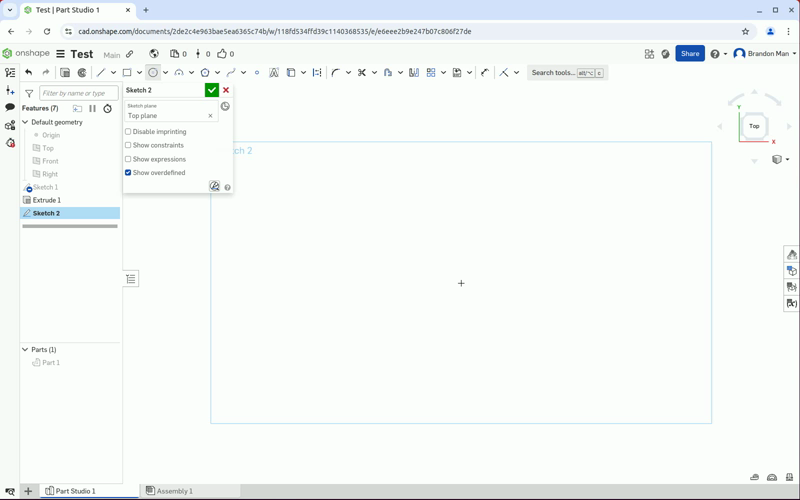
click(461, 282)
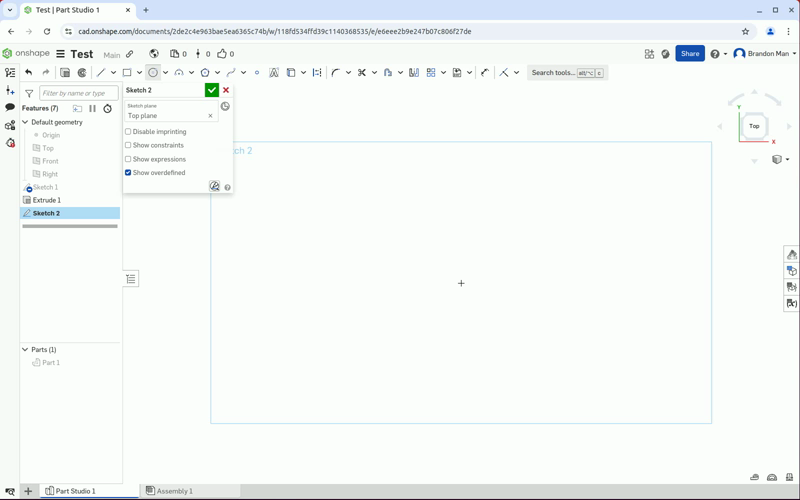
key_up(shift)
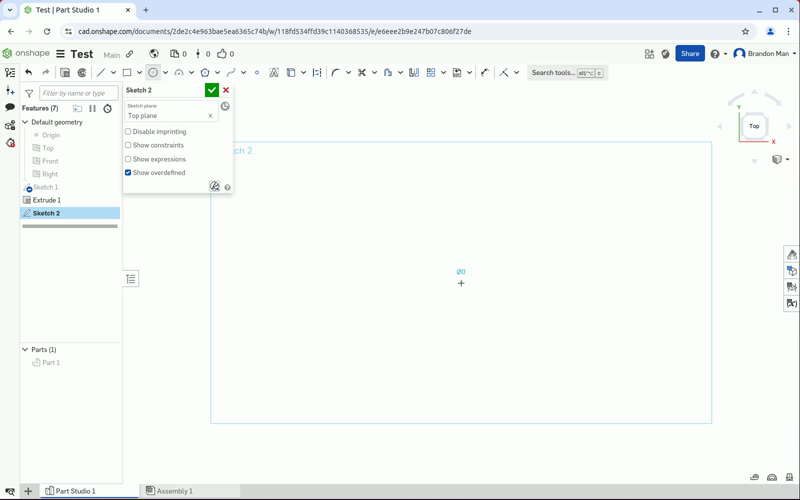
mouse_move(495, 282)
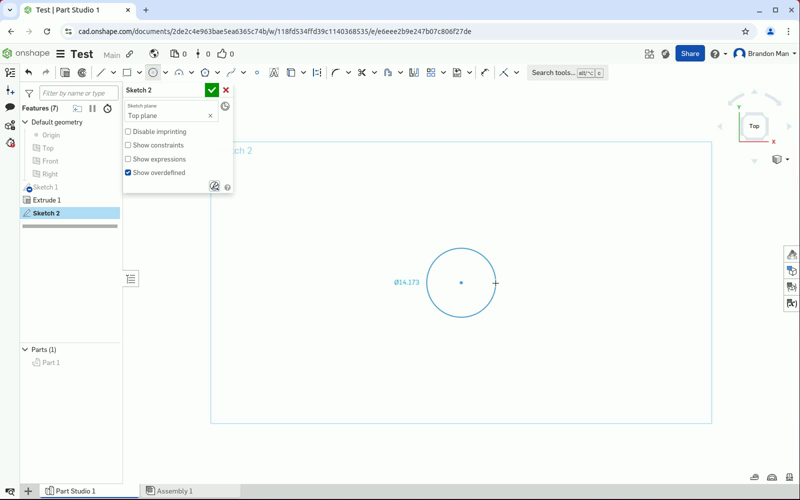
click(495, 282)
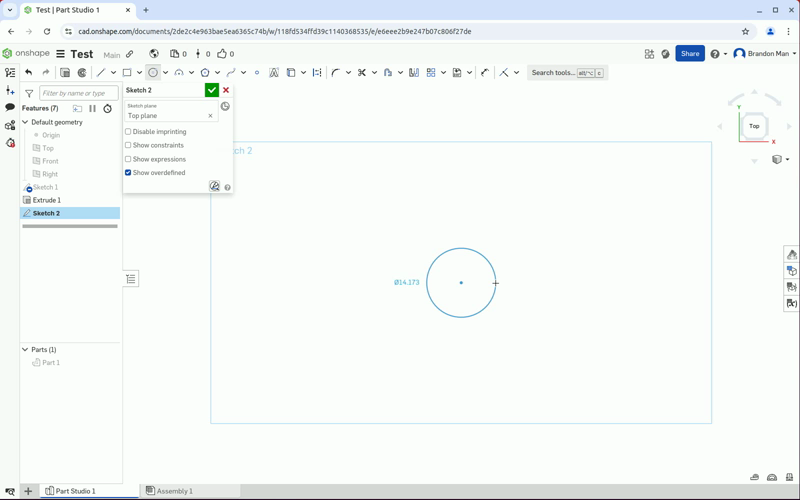
key(esc)
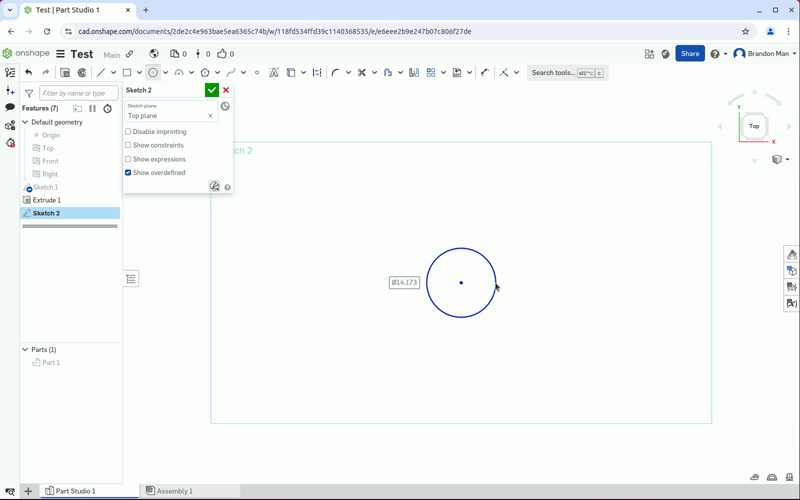
mouse_move(430, 291)
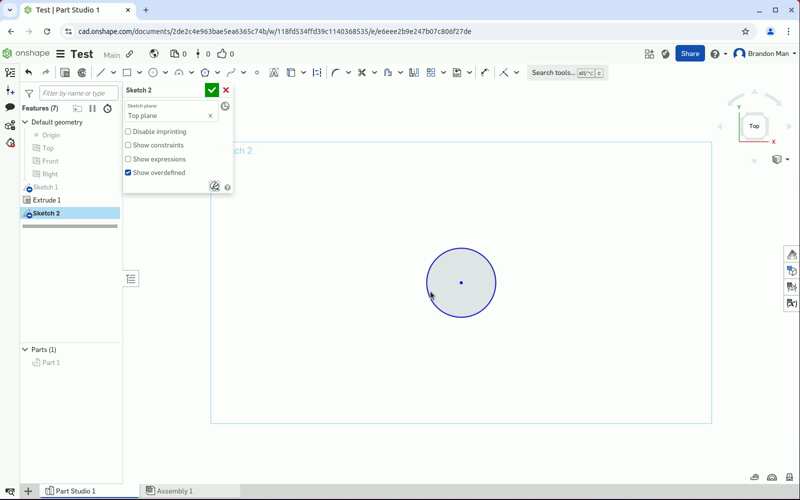
click(430, 291)
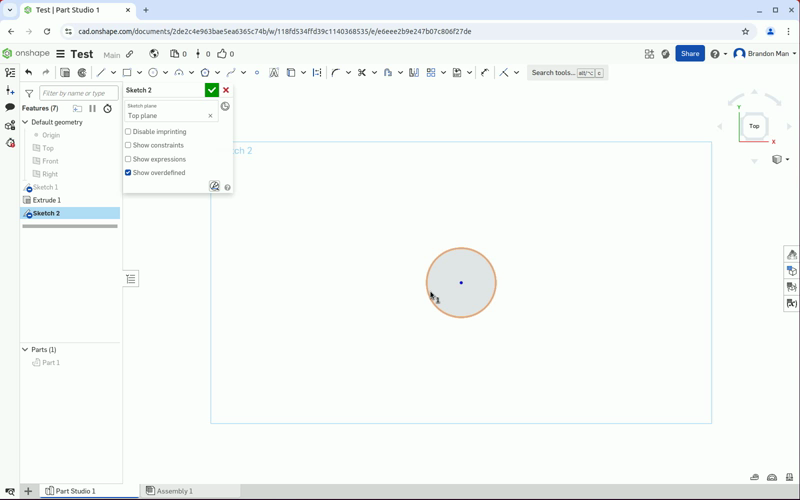
mouse_move(73, 352)
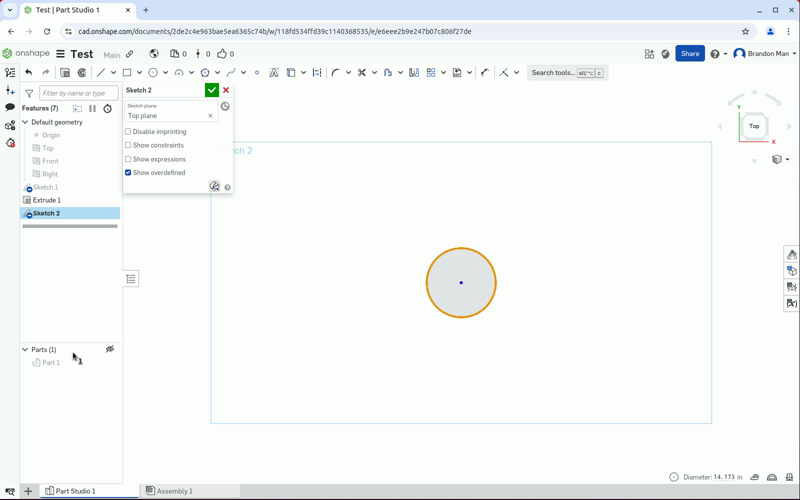
key(shift+y)
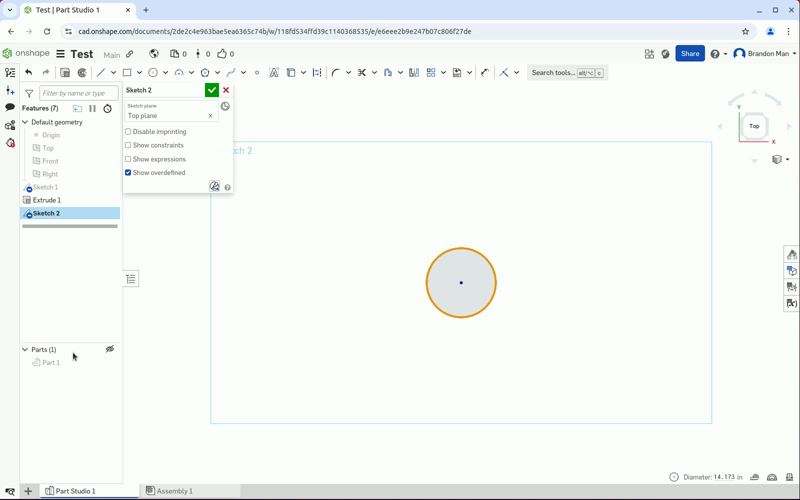
key(shift+e)
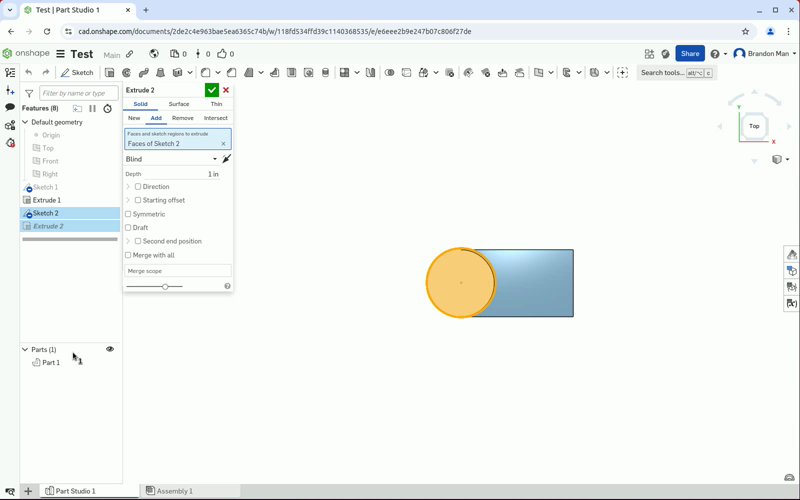
mouse_move(143, 106)
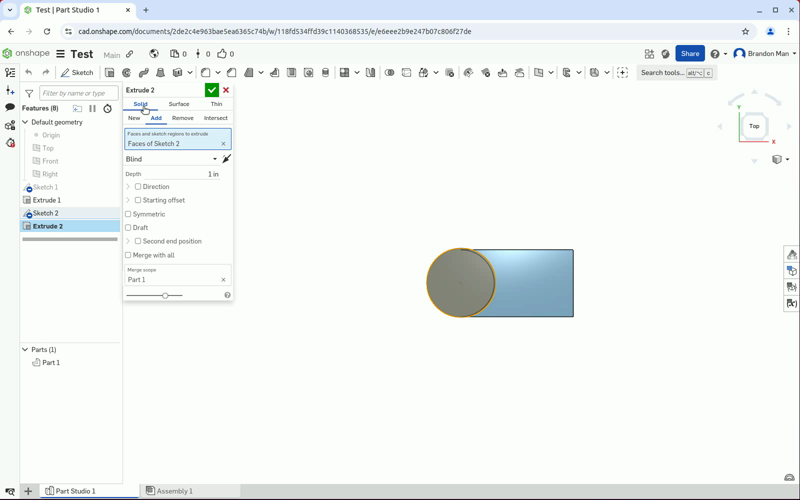
click(143, 106)
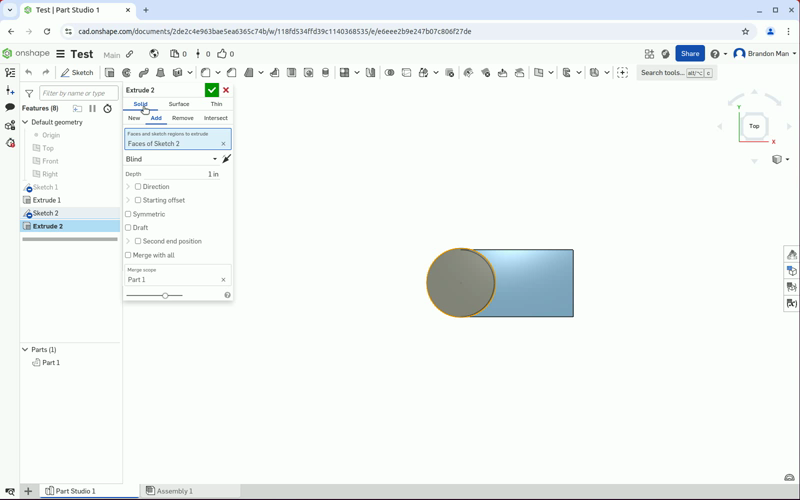
mouse_move(137, 120)
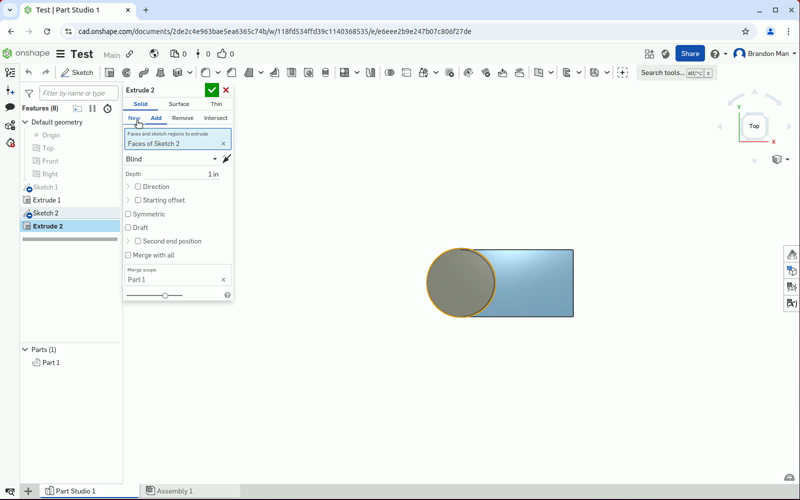
click(137, 120)
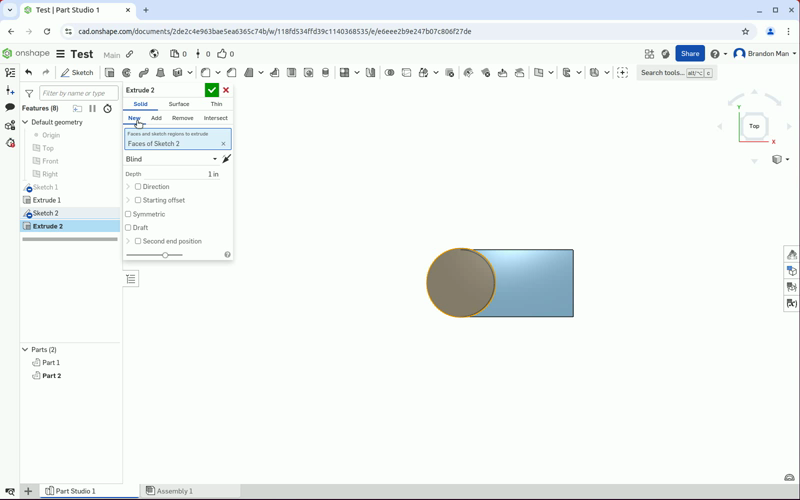
key(tab, 4)
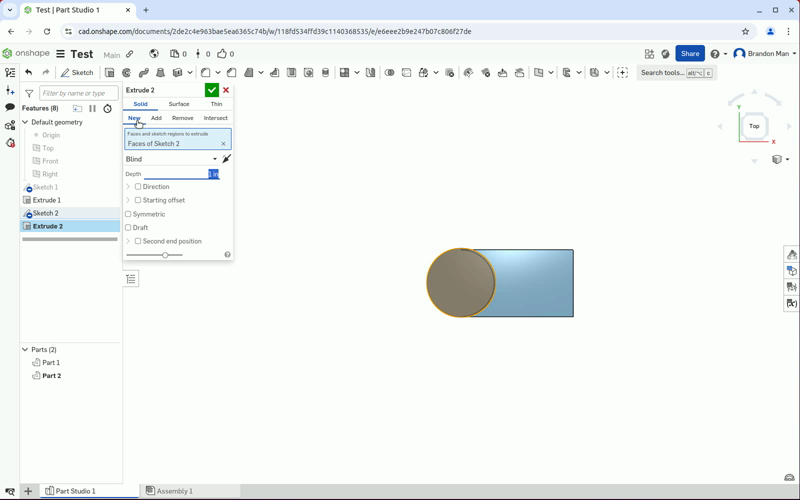
text(7.703)
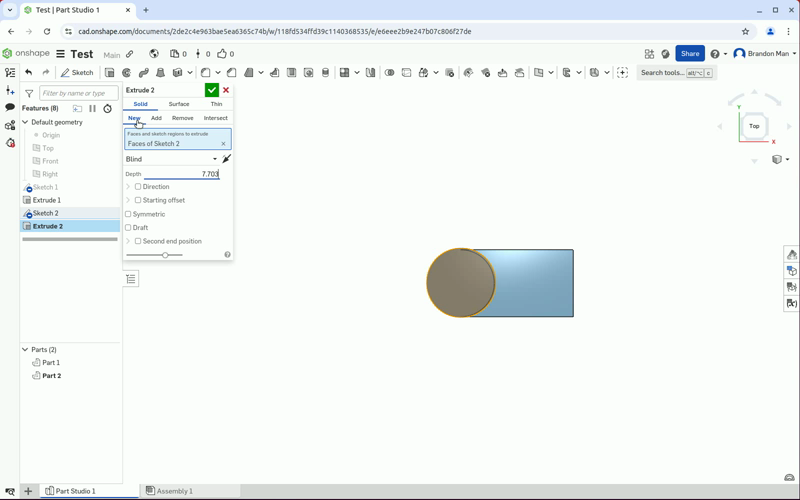
key(enter)
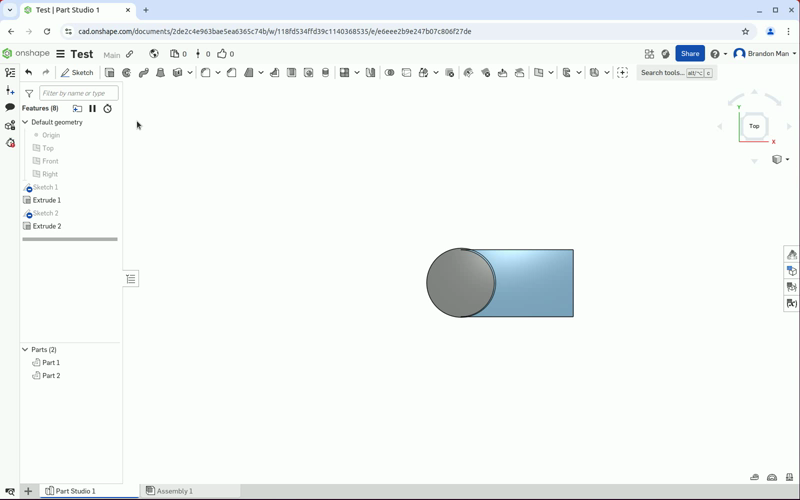
key(shift+h)
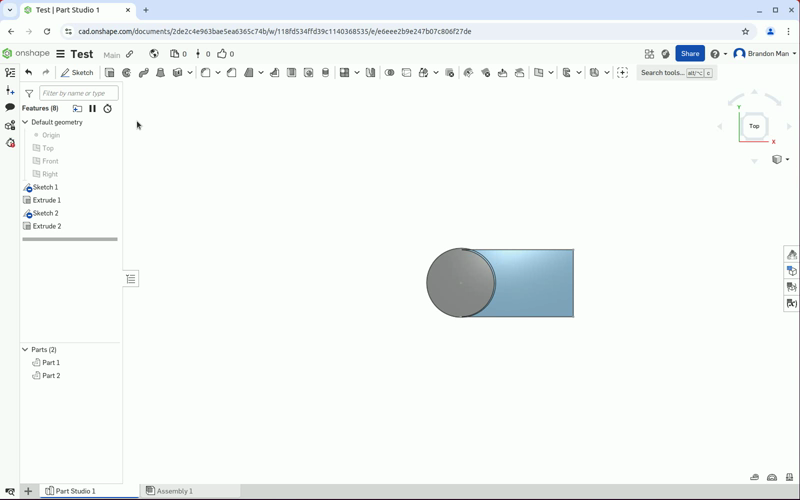
key(shift+h)
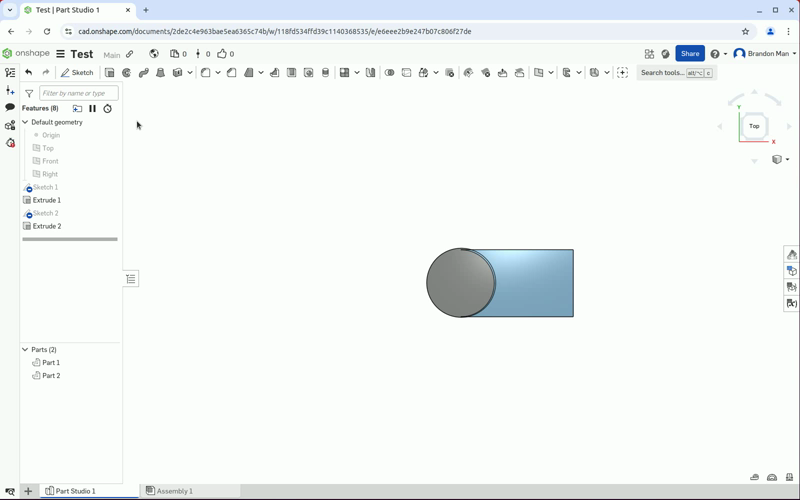
mouse_move(73, 189)
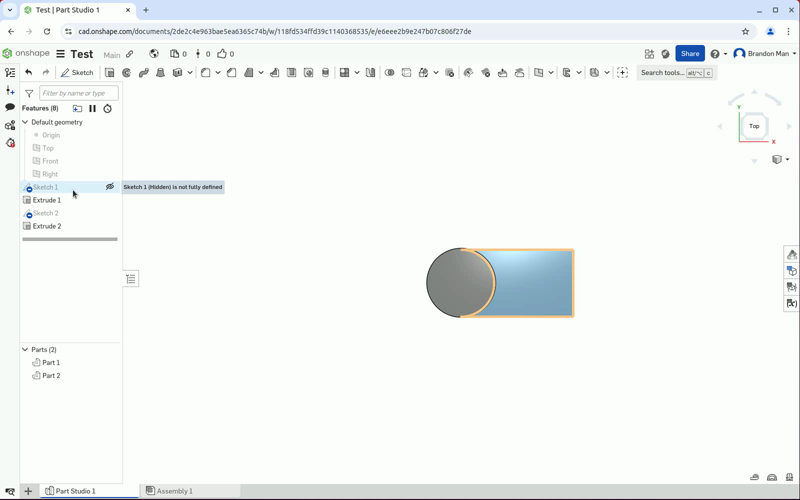
click(73, 189)
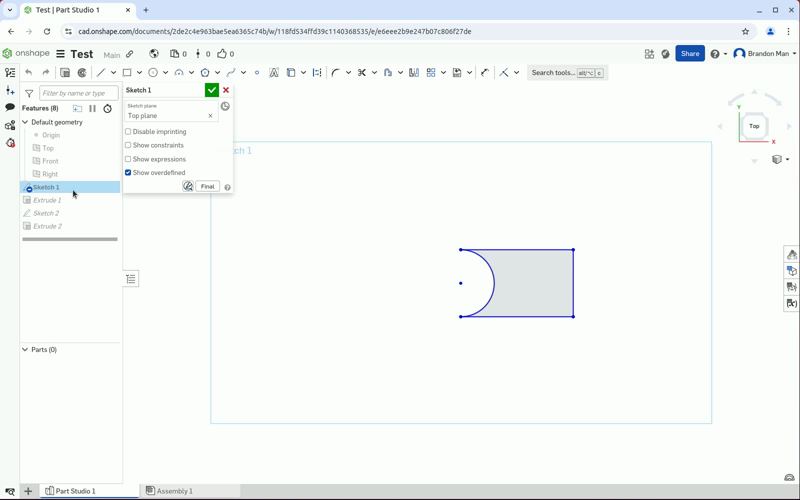
mouse_move(229, 92)
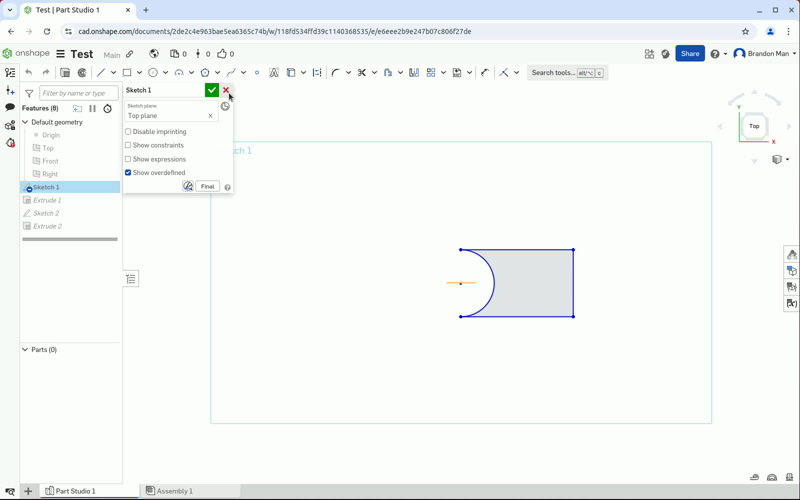
click(229, 92)
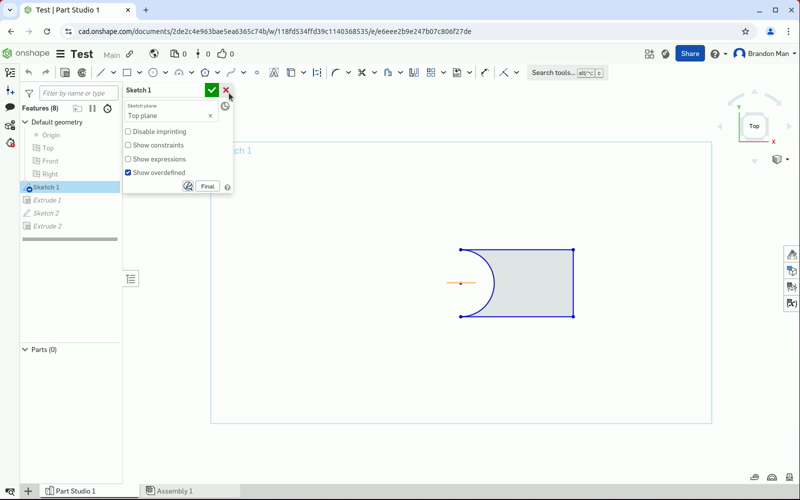
key(shift+s)
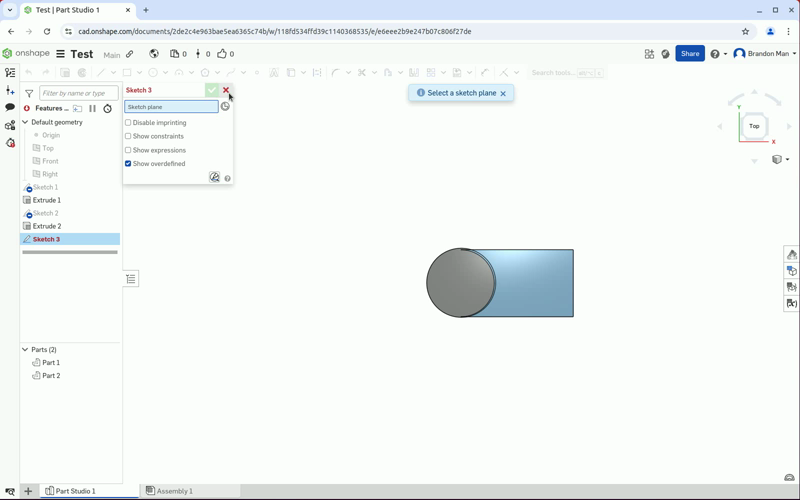
mouse_move(73, 150)
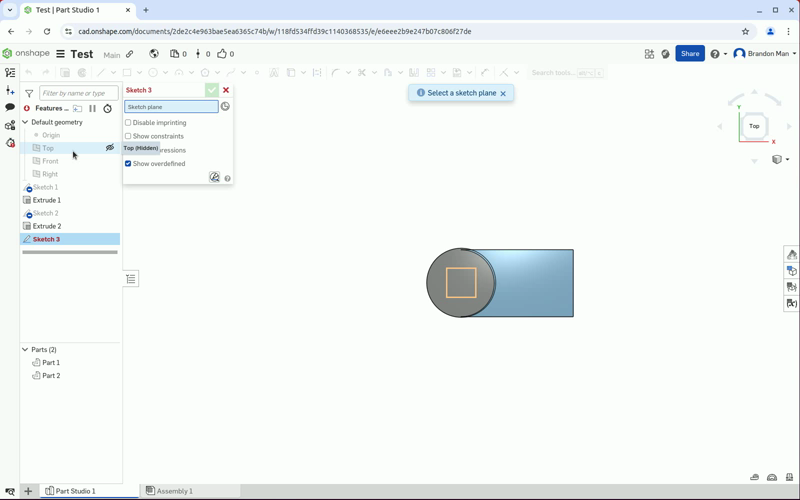
click(73, 150)
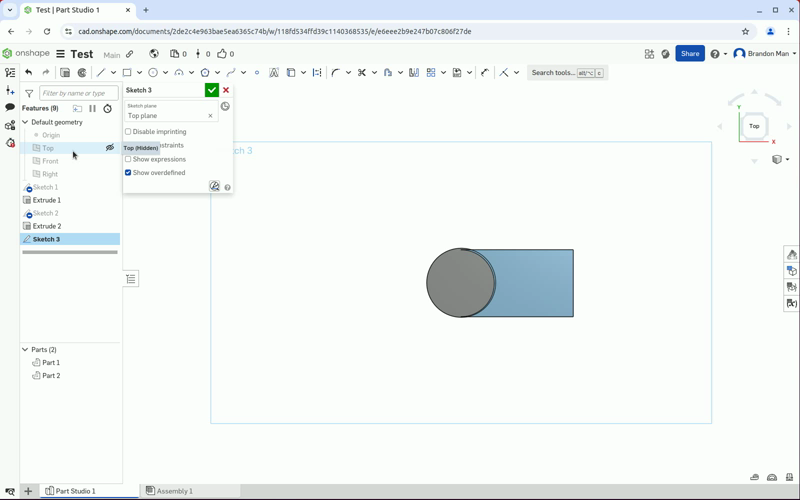
mouse_move(73, 352)
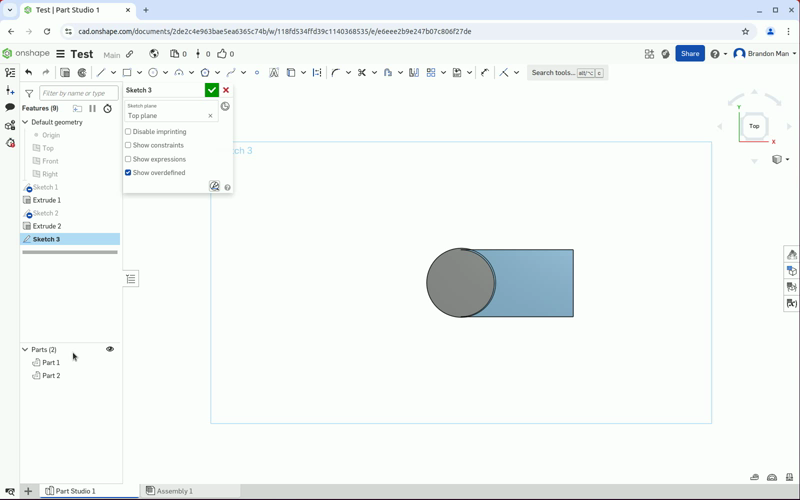
key(y)
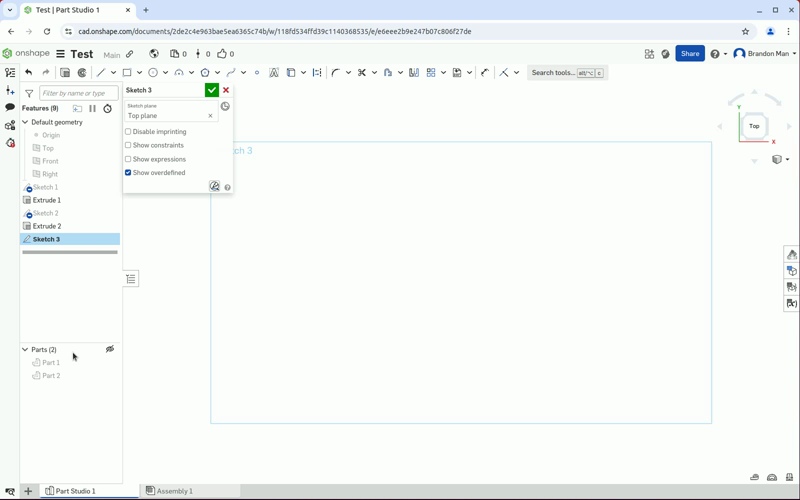
key(c)
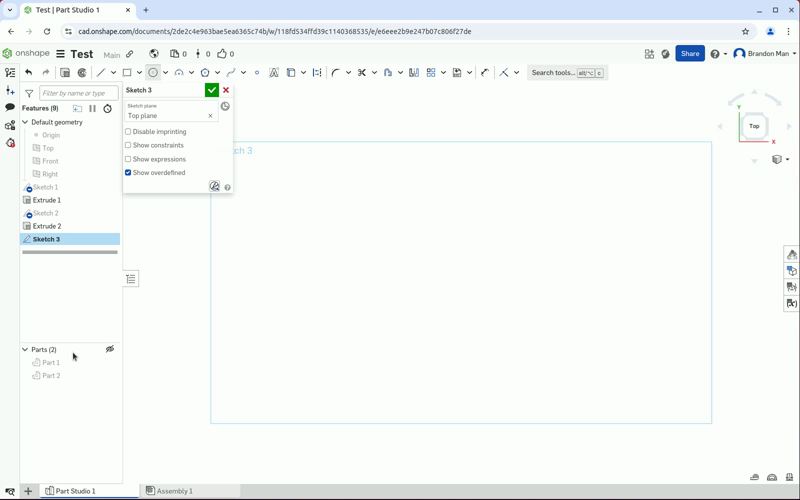
key_down(shift)
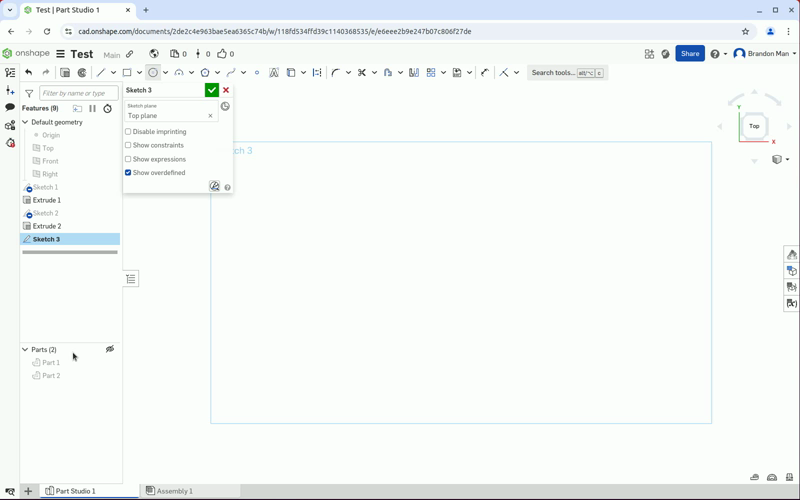
mouse_move(461, 282)
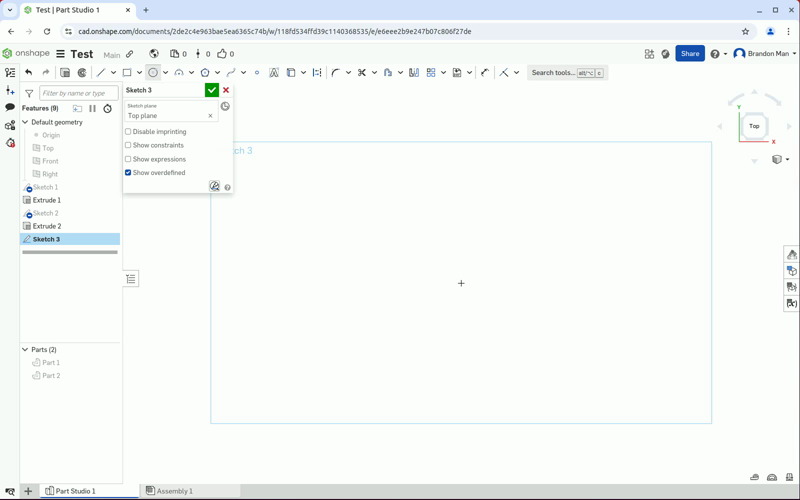
click(461, 282)
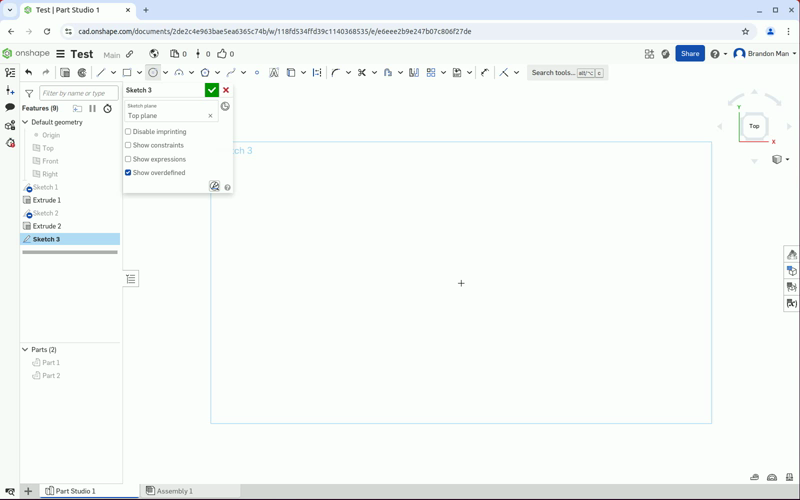
key_up(shift)
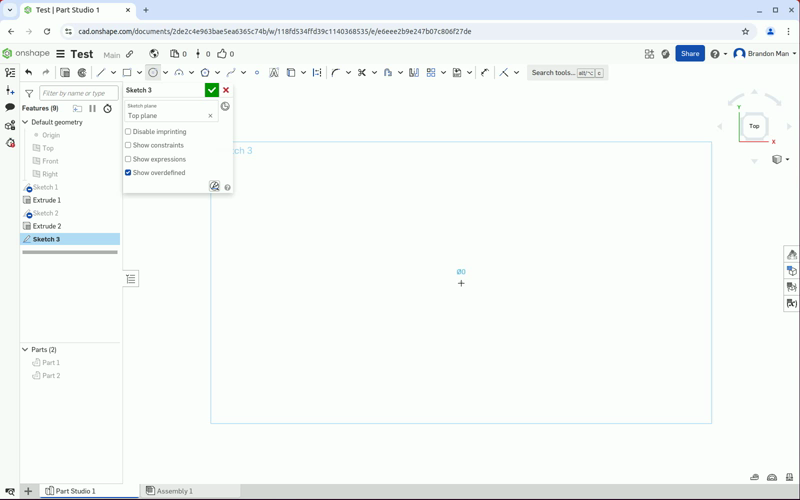
mouse_move(495, 282)
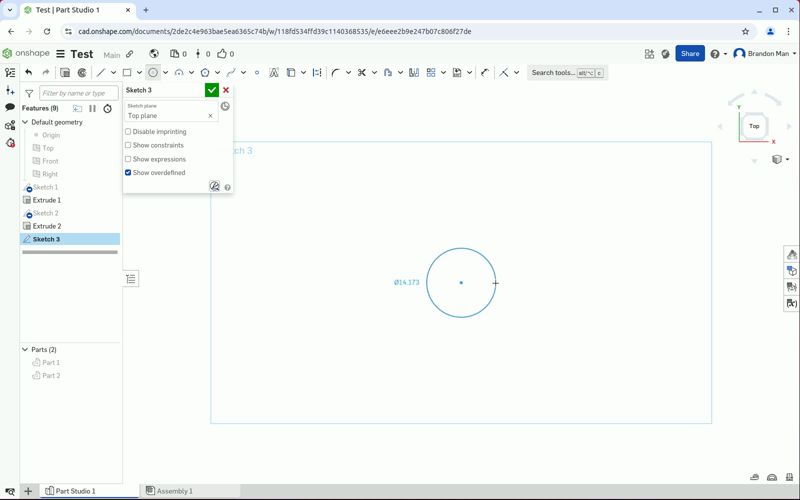
click(495, 282)
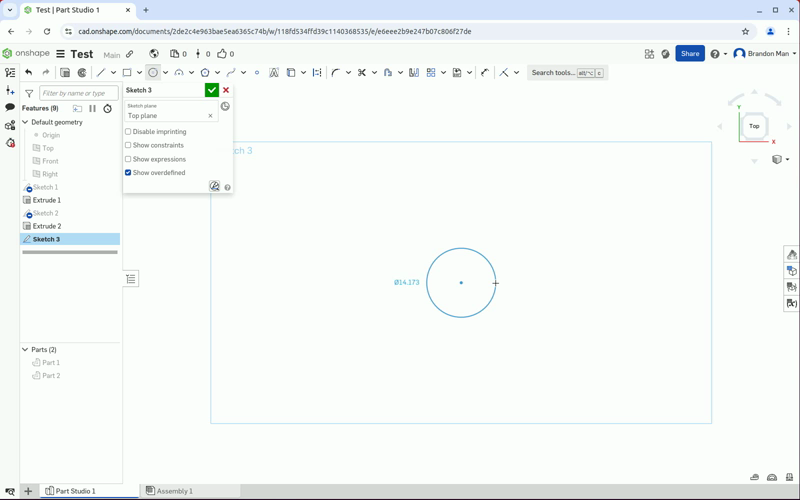
key(esc)
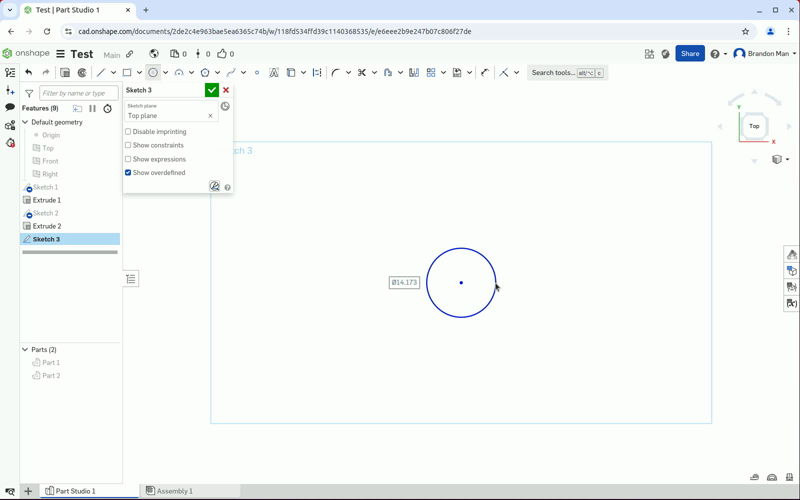
mouse_move(454, 265)
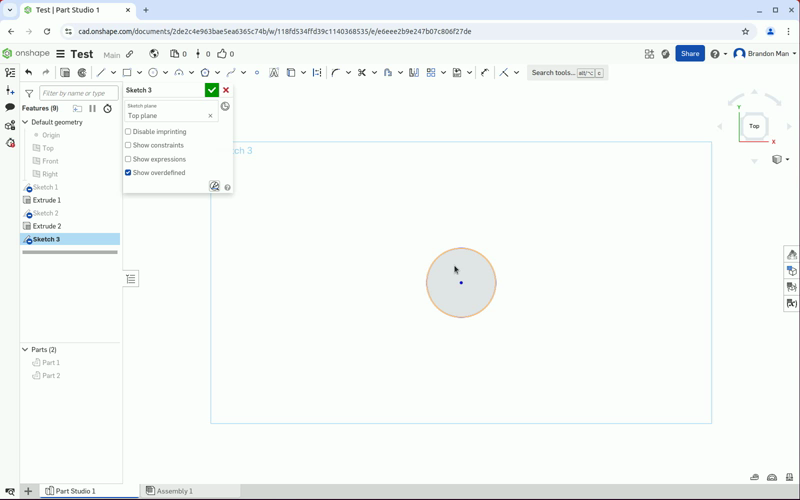
click(454, 265)
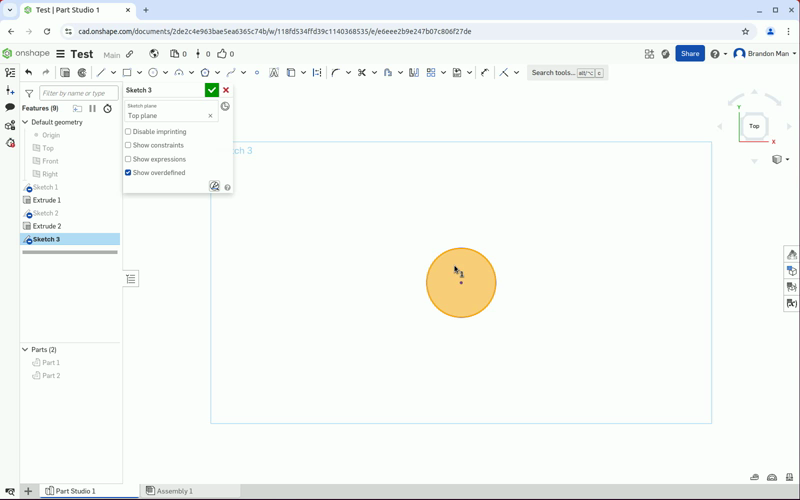
mouse_move(73, 352)
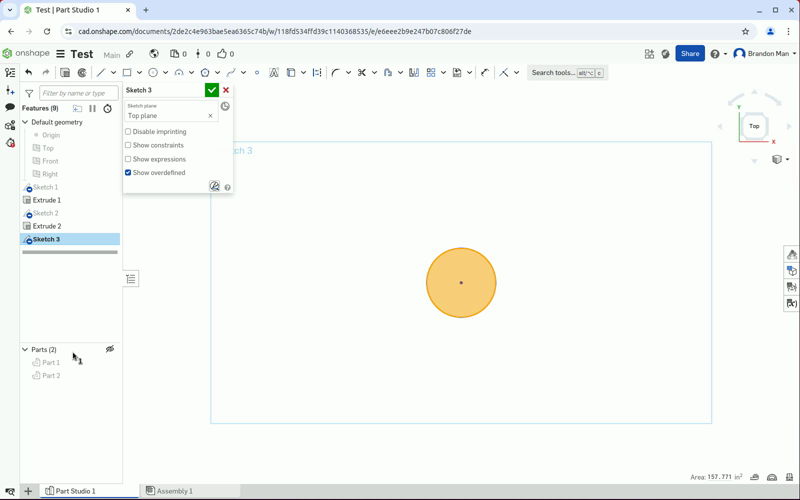
key(shift+y)
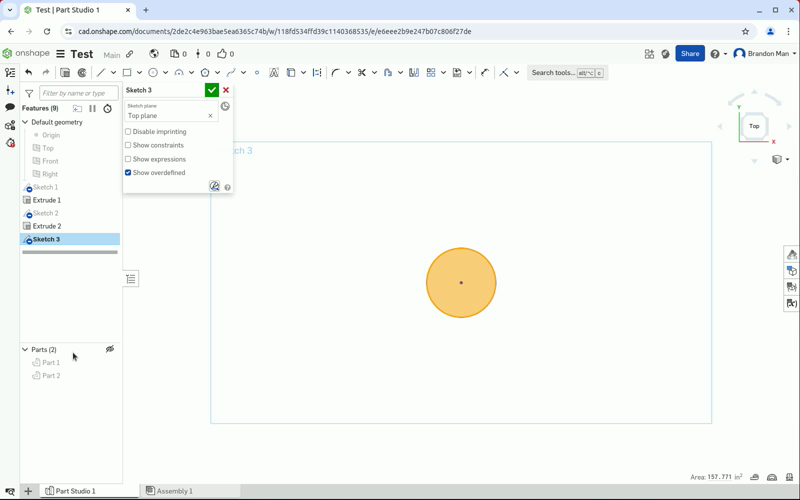
key(shift+e)
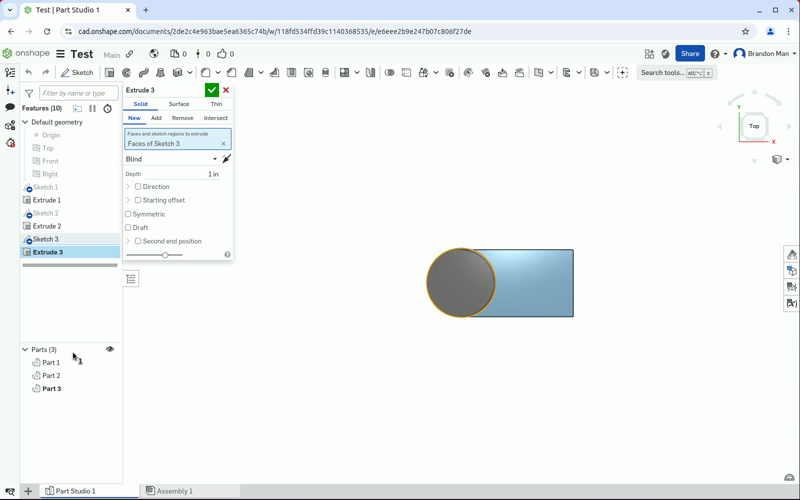
mouse_move(143, 106)
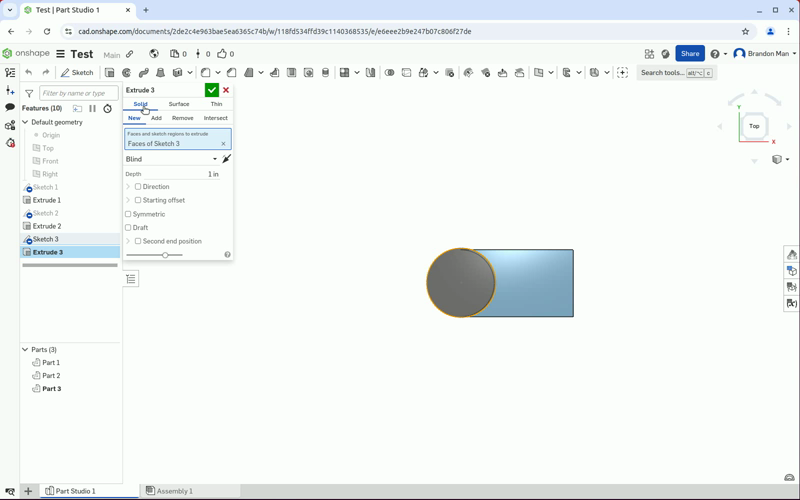
click(143, 106)
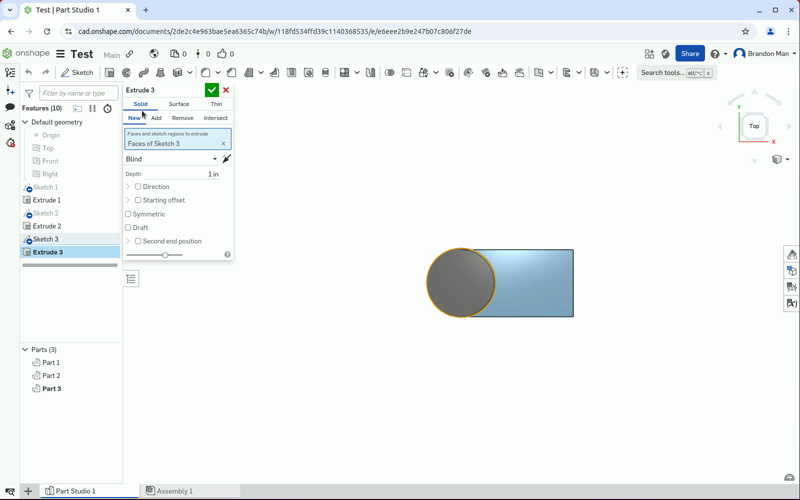
mouse_move(137, 120)
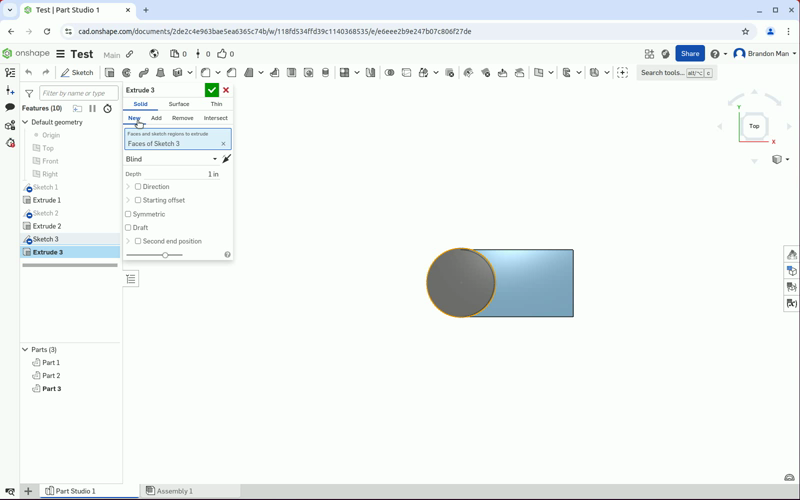
click(137, 120)
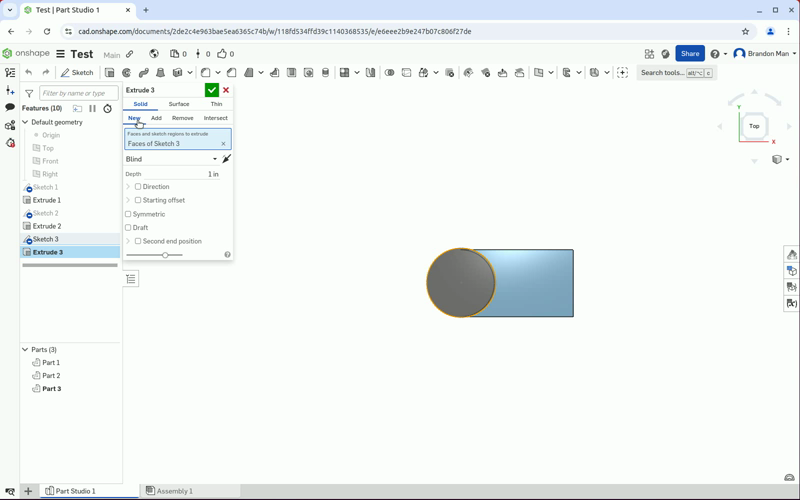
key(tab, 4)
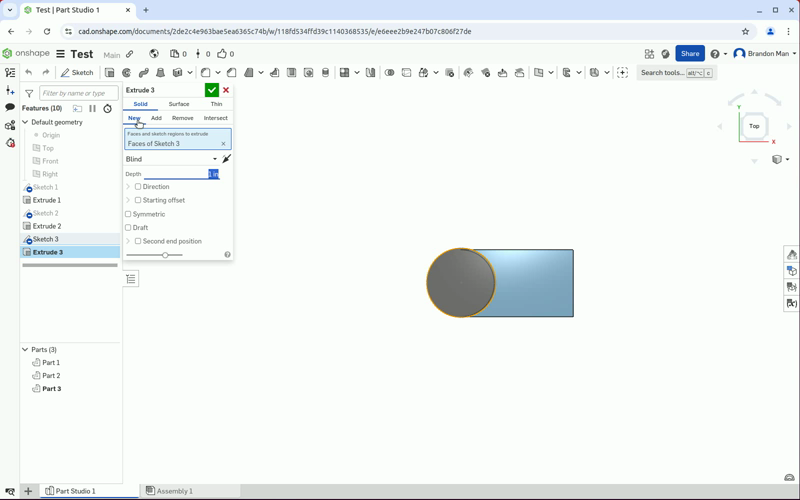
text(7.703)
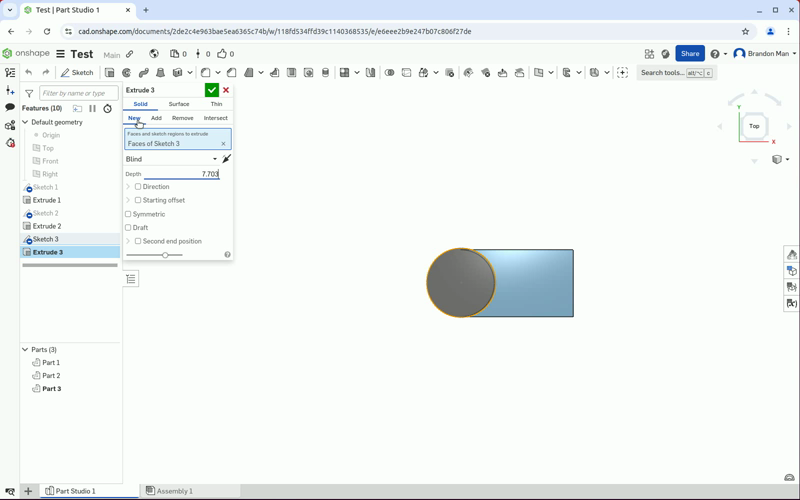
key(enter)
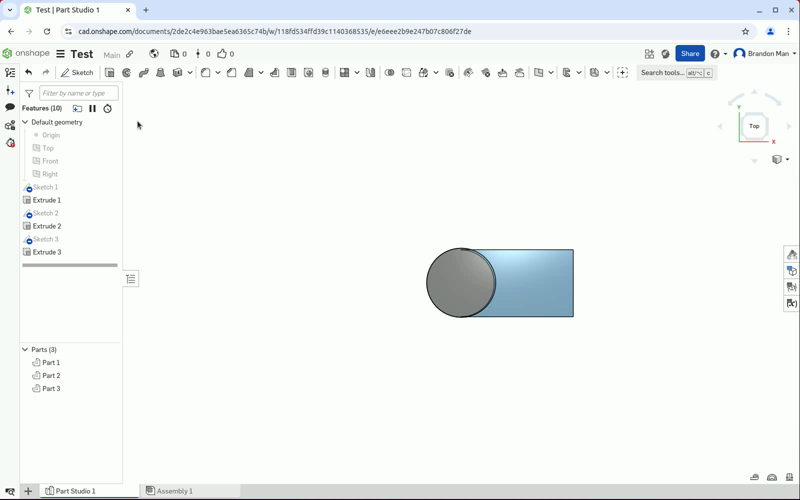
key(shift+h)
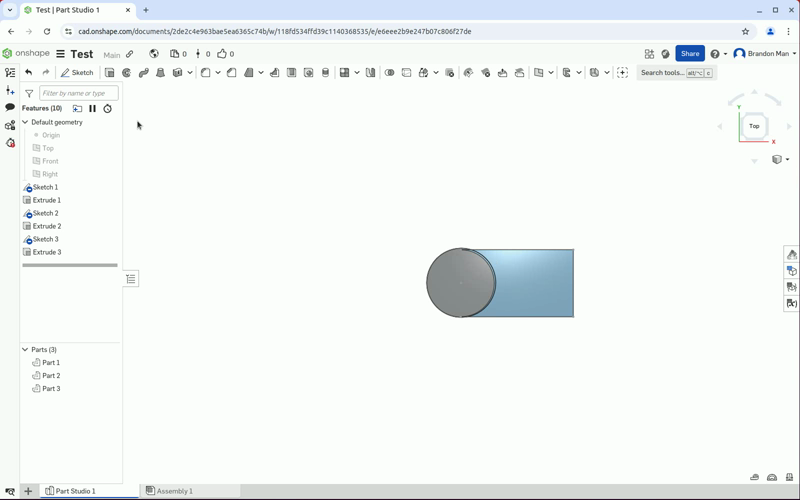
key(shift+h)
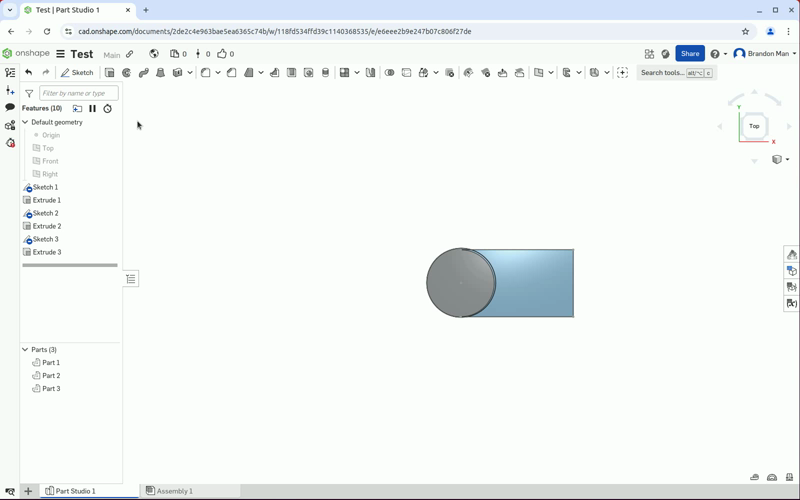
key(shift+7)
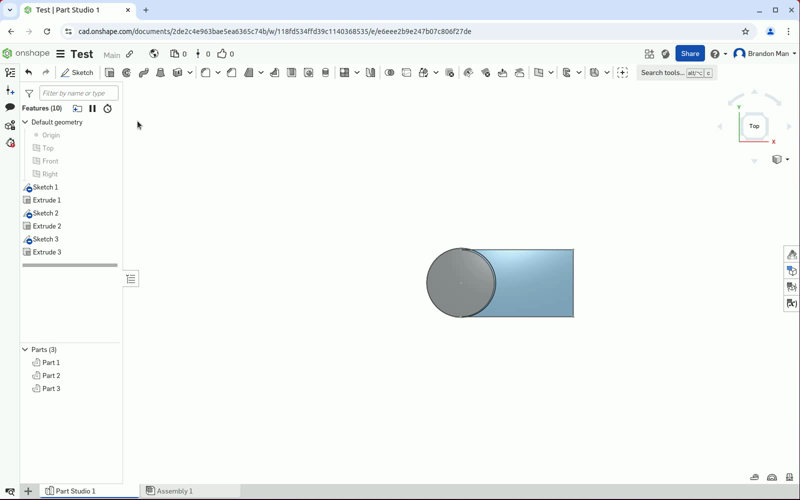
key(up, 3)
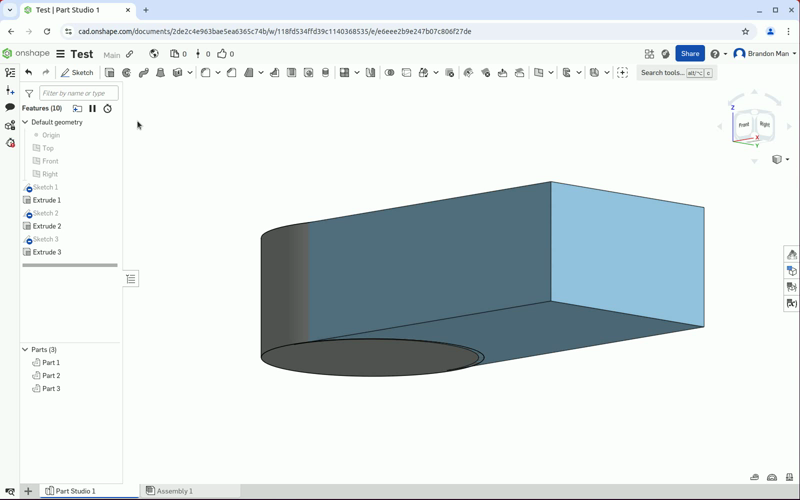
key(left, 3)
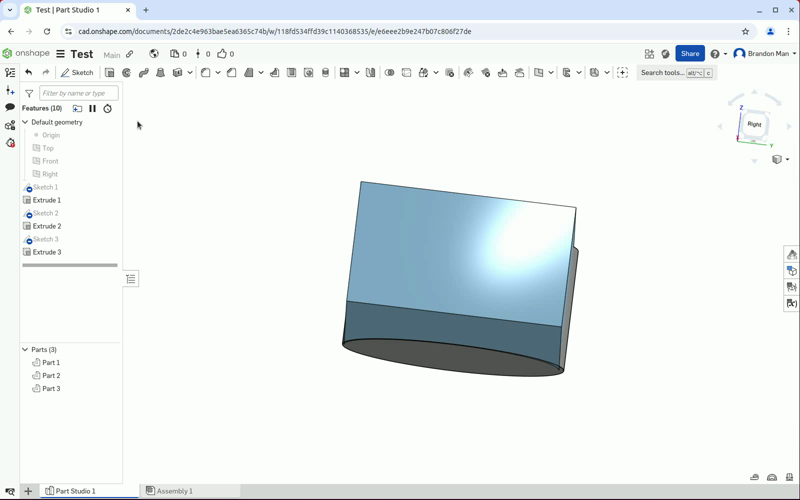
key(right, 3)
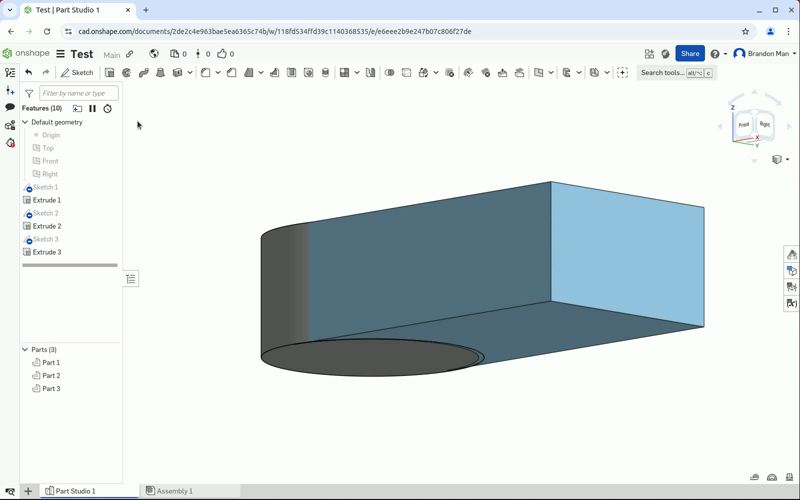
key(down, 3)
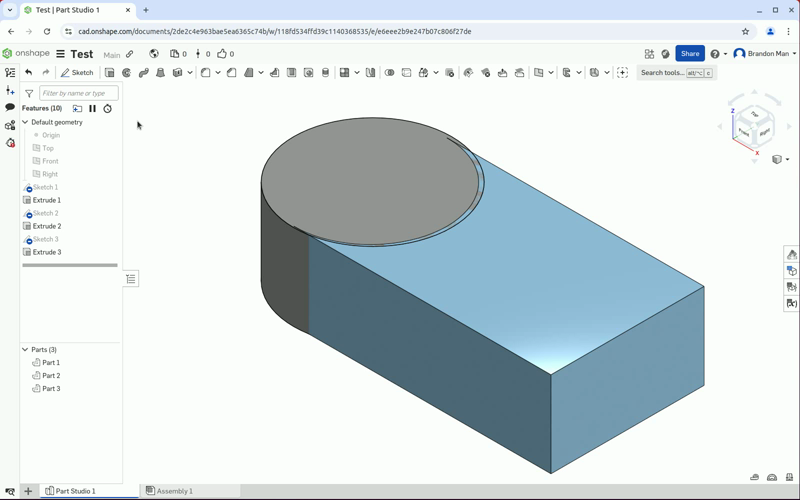
mouse_move(73, 189)
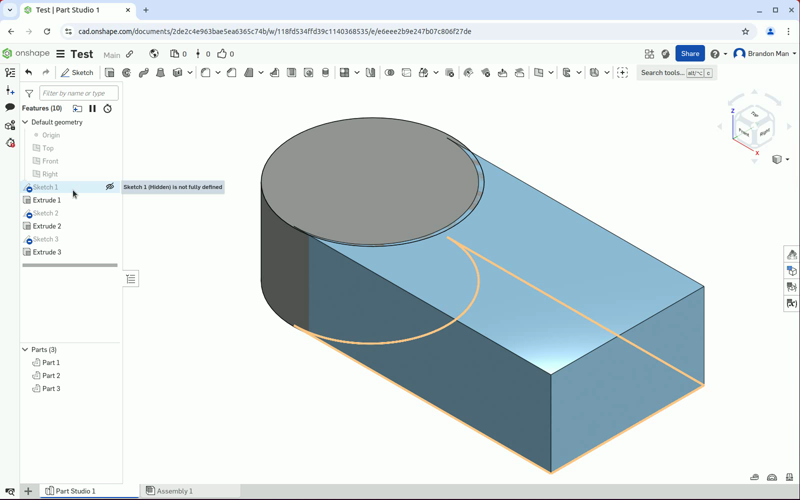
click(73, 189)